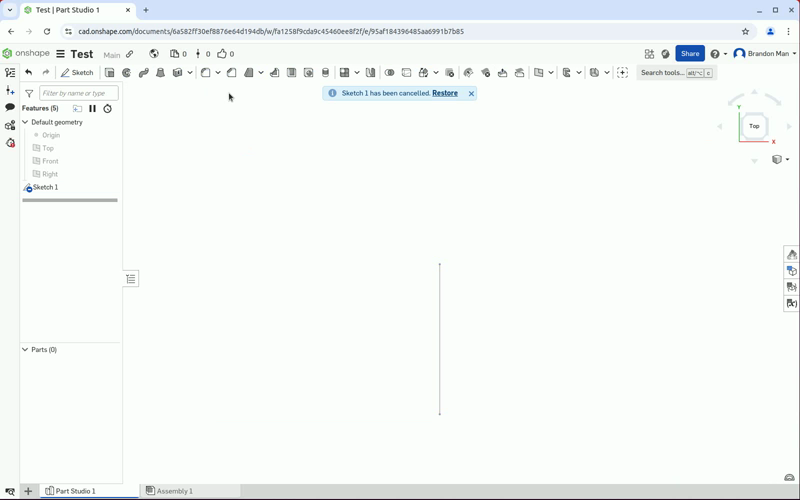
key(shift+h)
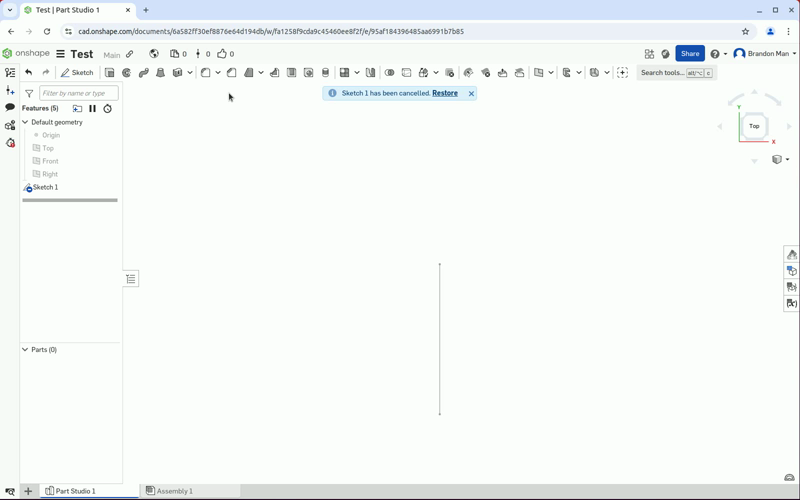
key(shift+s)
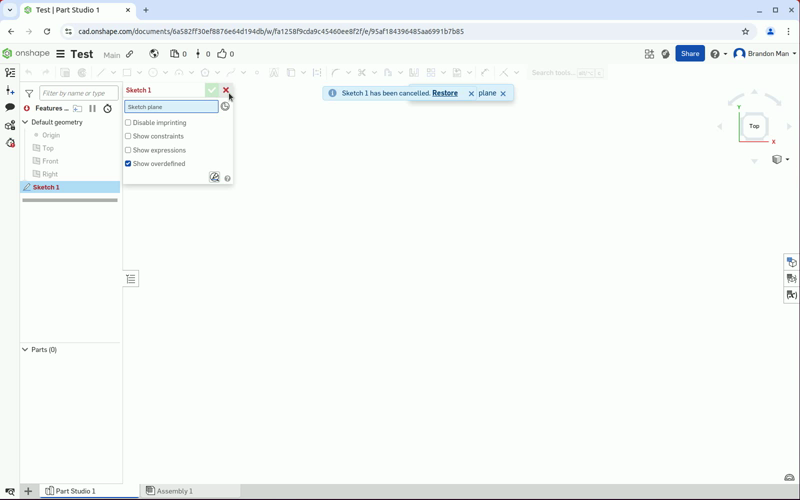
mouse_move(73, 150)
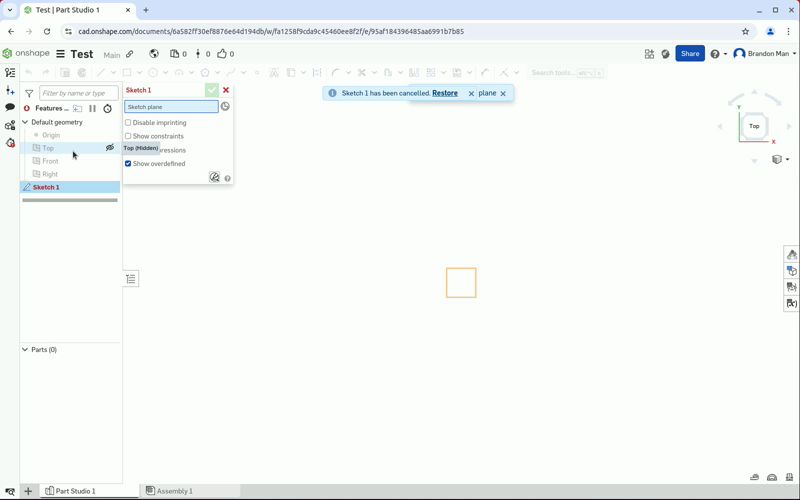
click(73, 150)
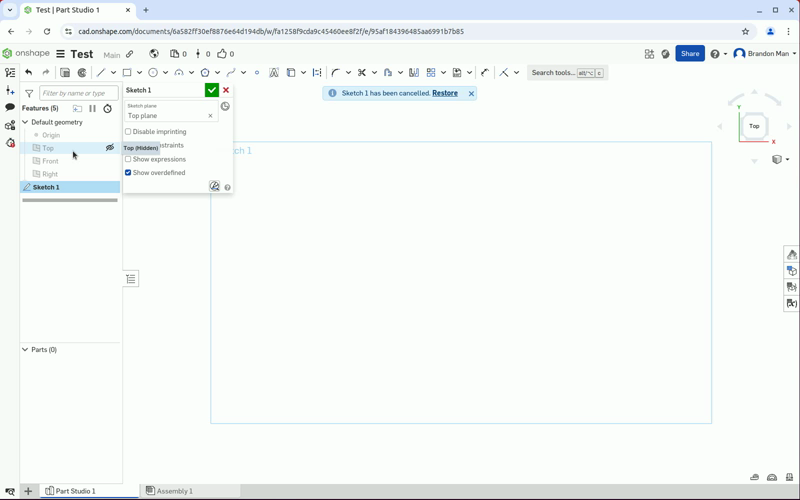
mouse_move(73, 352)
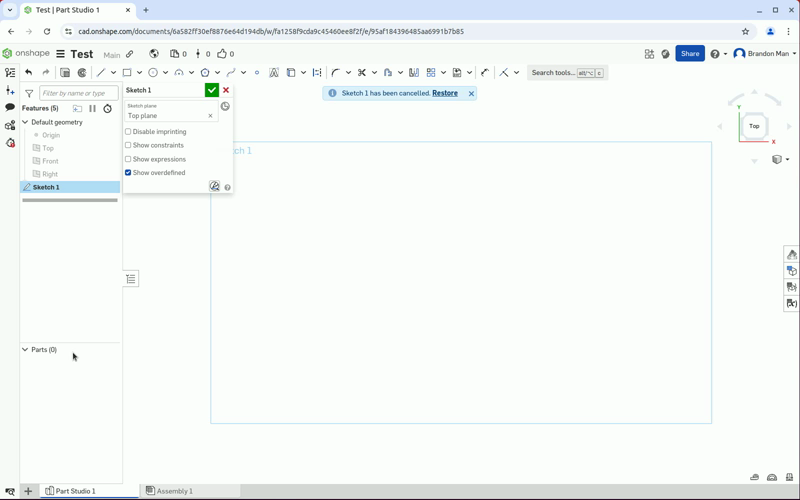
key(y)
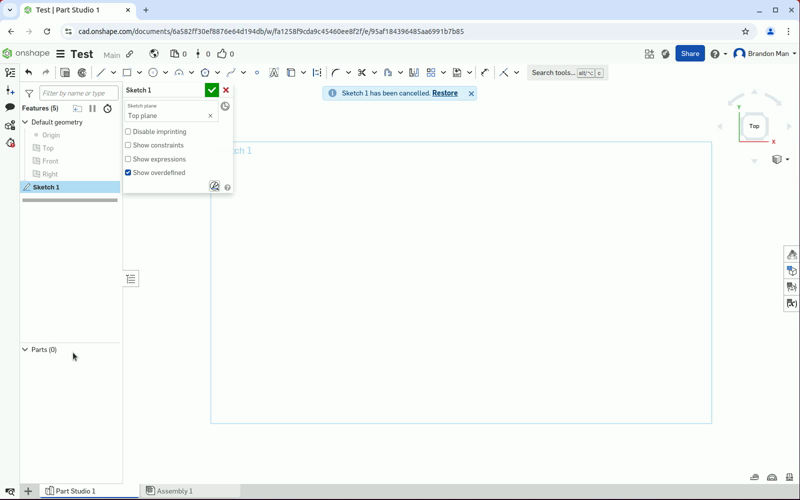
key(l)
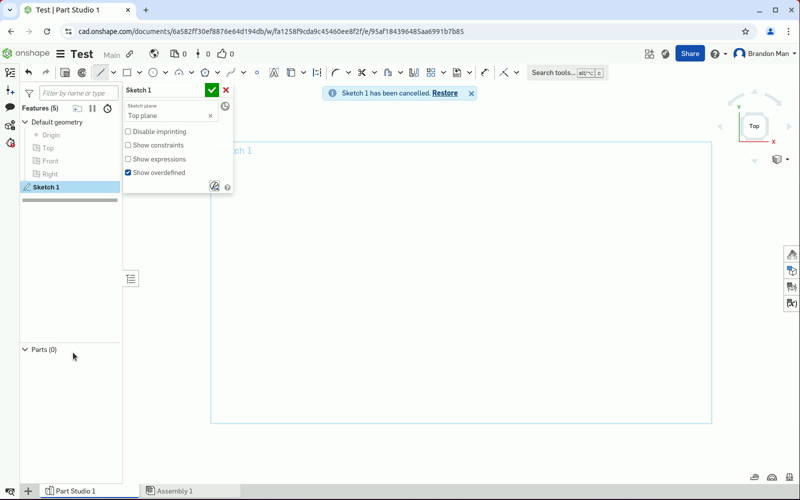
key_down(shift)
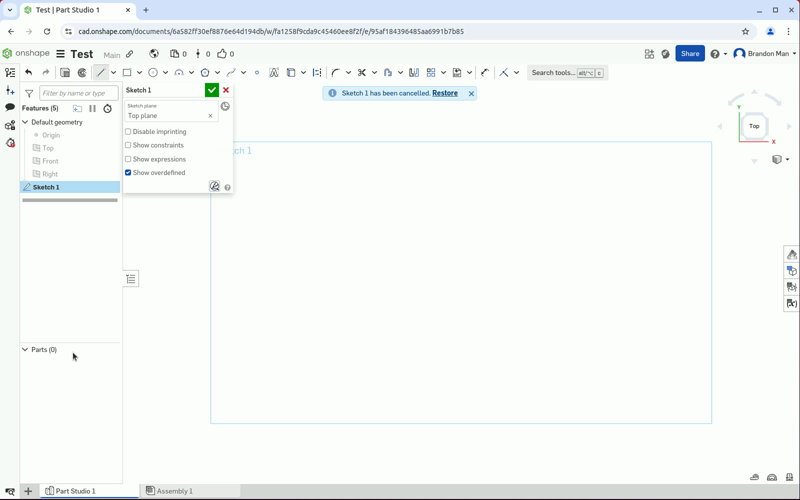
mouse_move(460, 282)
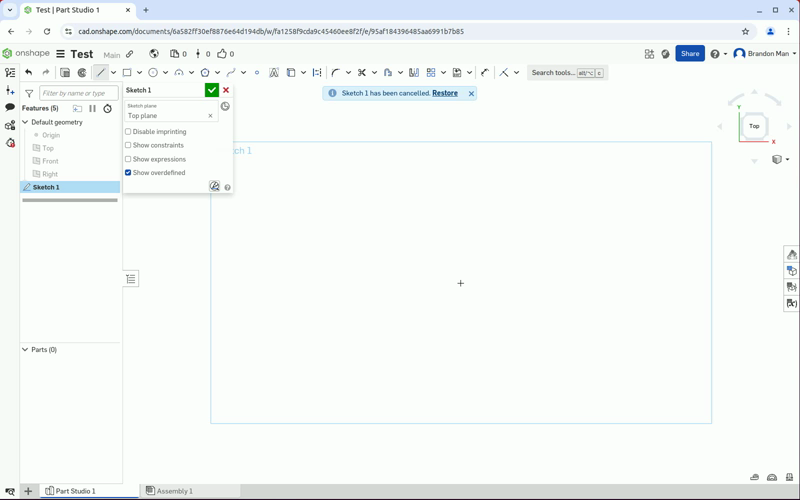
click(460, 282)
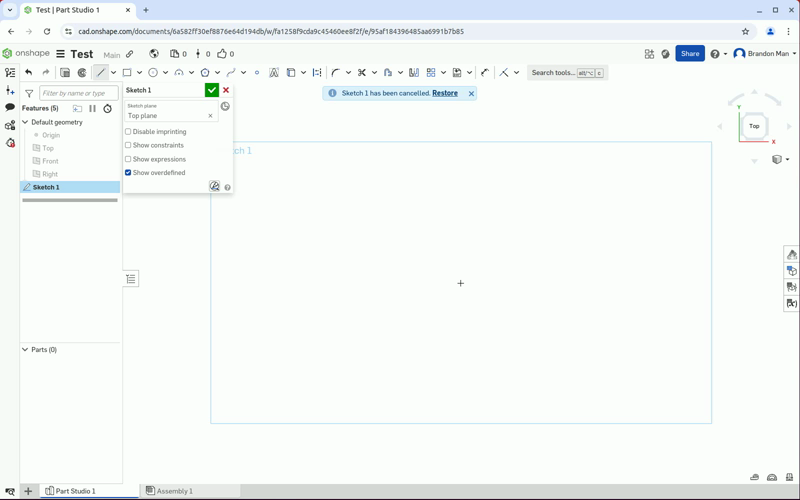
key_up(shift)
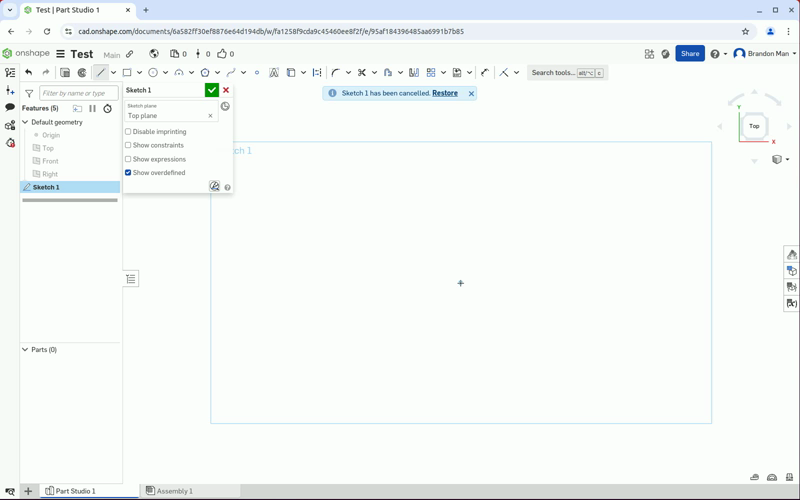
key_down(shift)
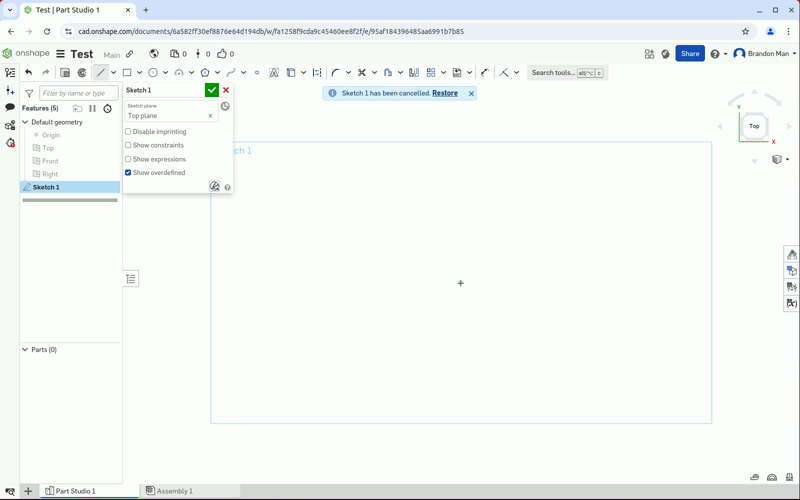
mouse_move(549, 282)
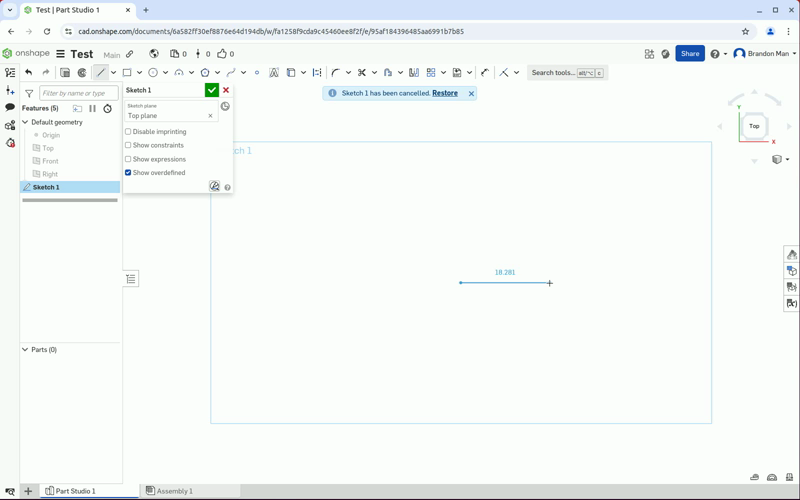
click(549, 282)
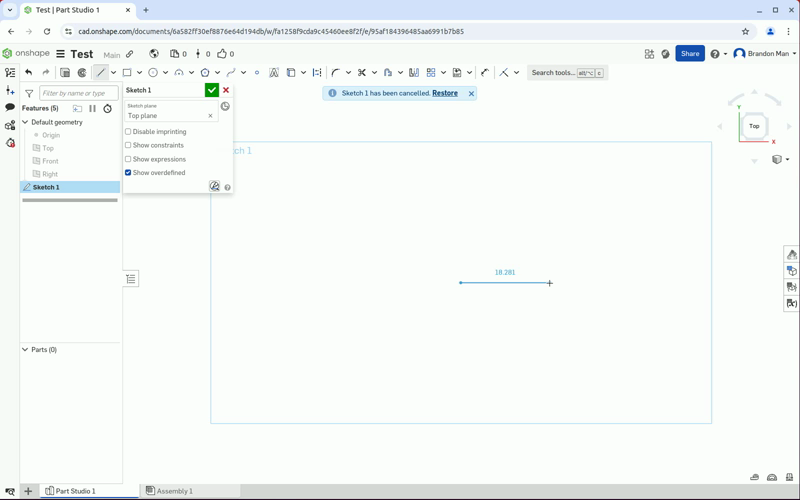
key_up(shift)
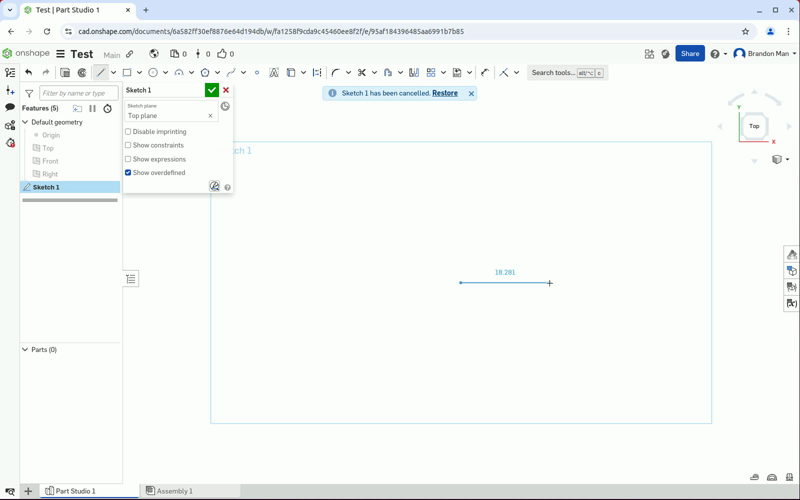
key_down(shift)
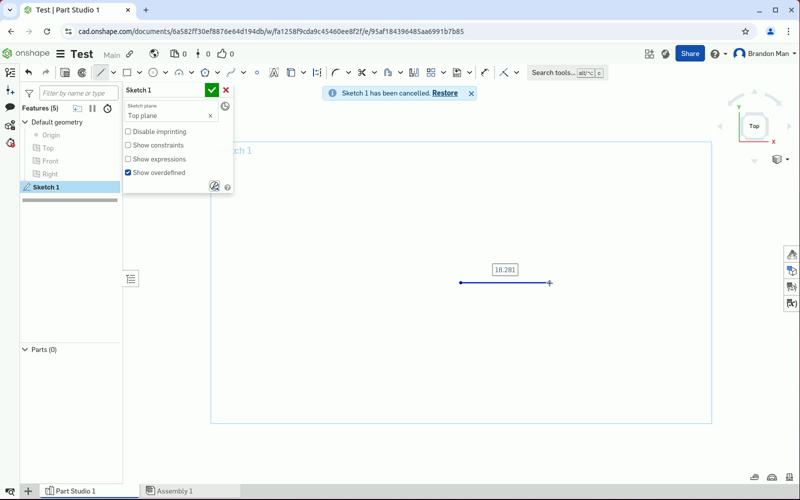
mouse_move(579, 282)
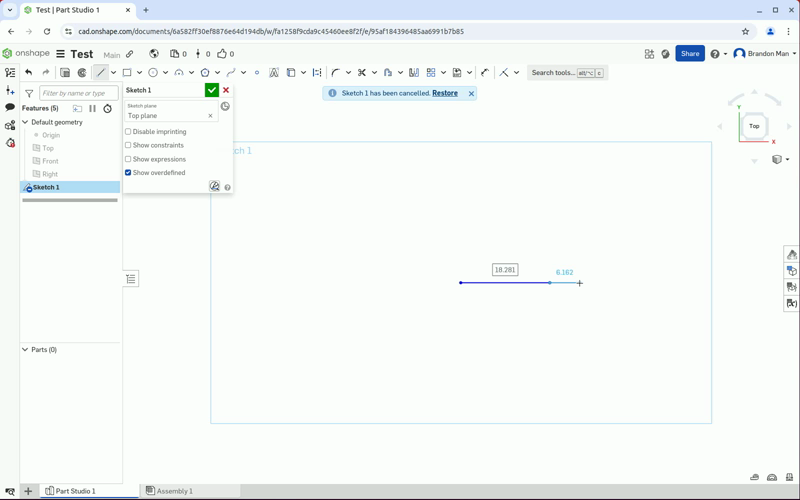
mouse_move(549, 233)
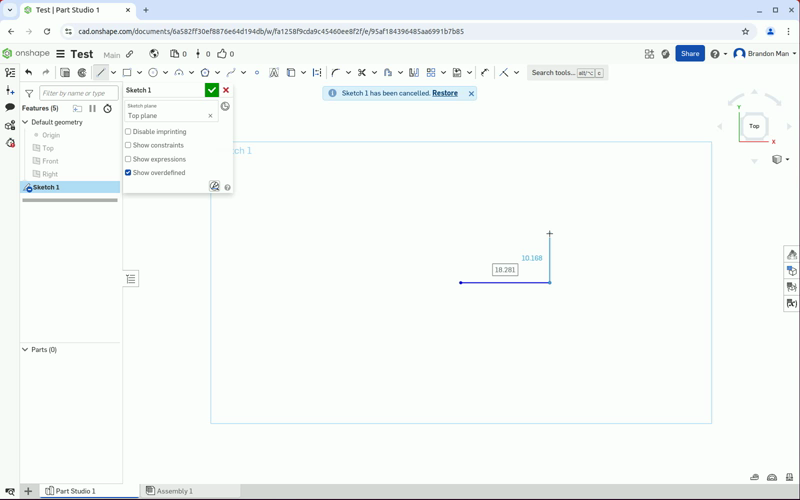
click(549, 233)
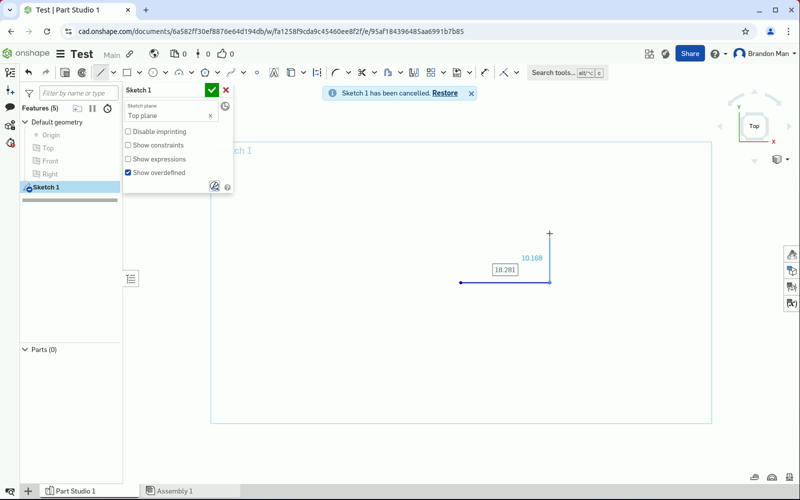
key_up(shift)
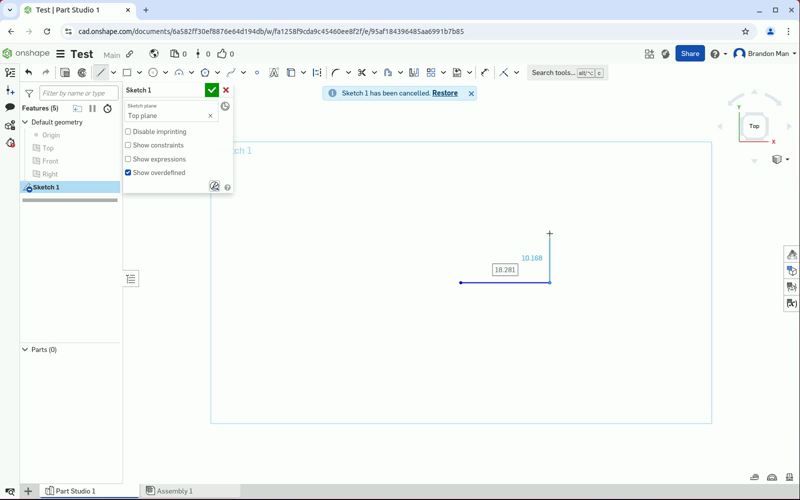
key_down(shift)
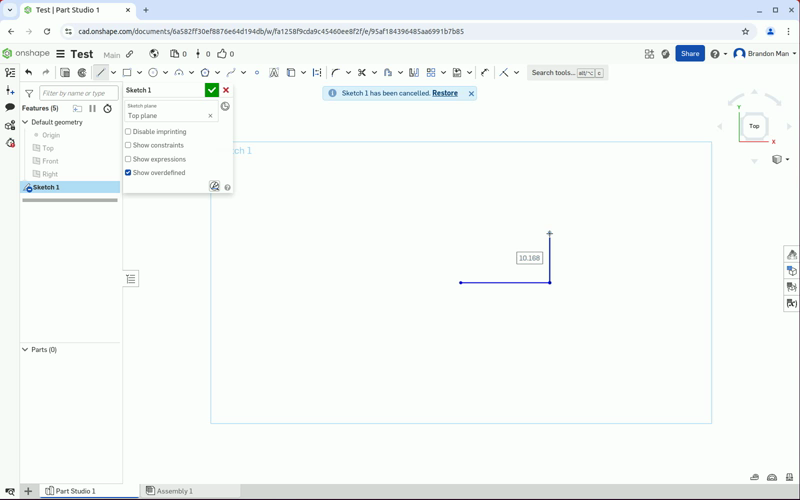
mouse_move(523, 170)
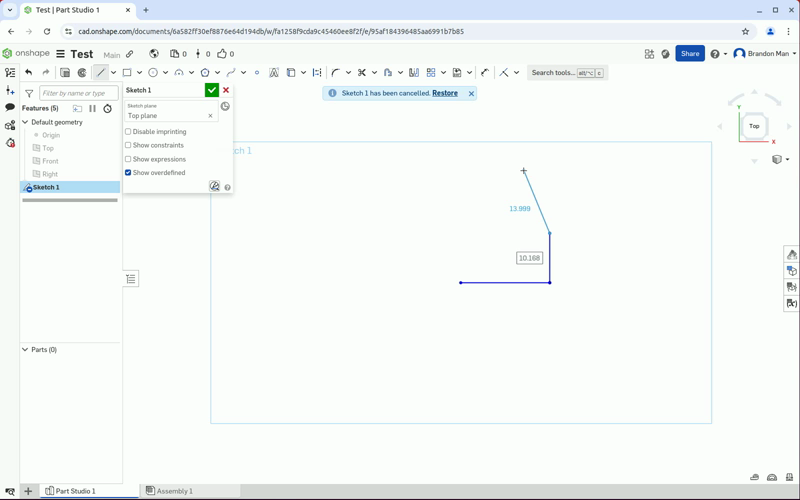
click(523, 170)
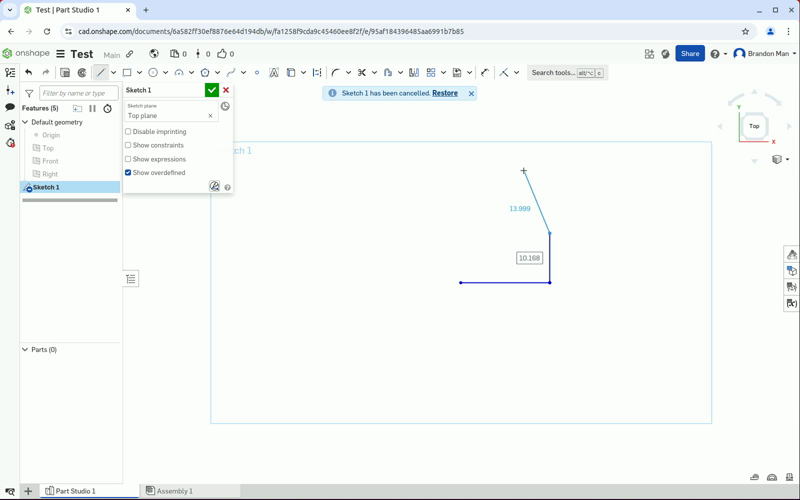
key_up(shift)
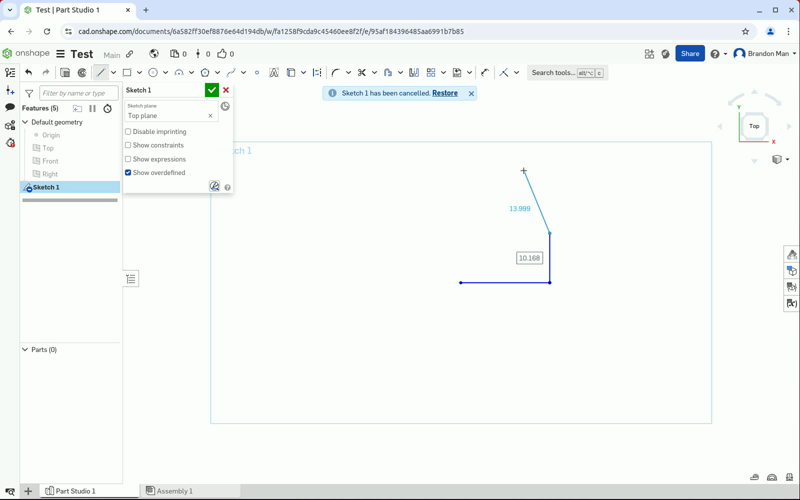
key_down(shift)
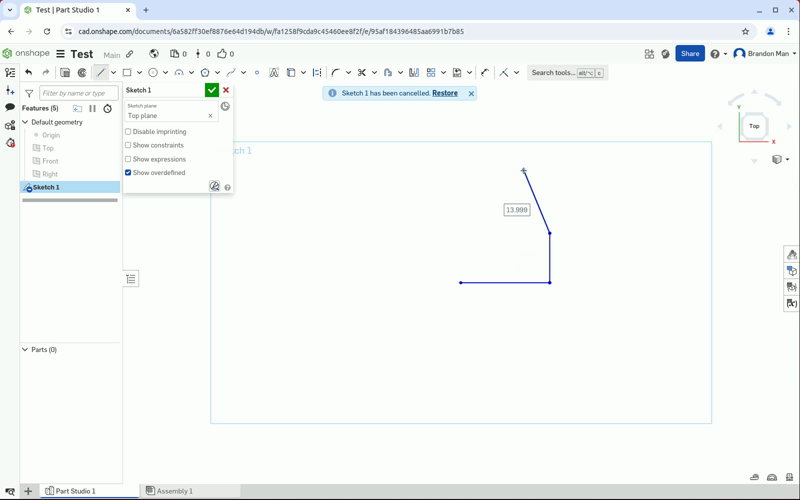
mouse_move(460, 170)
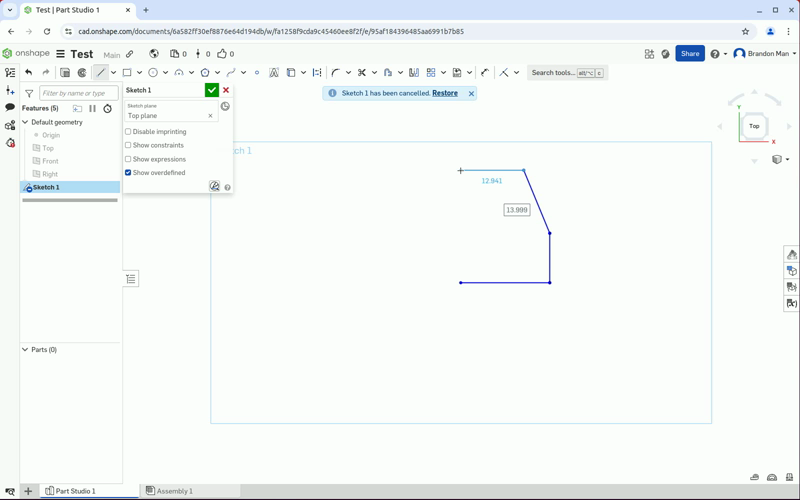
click(460, 170)
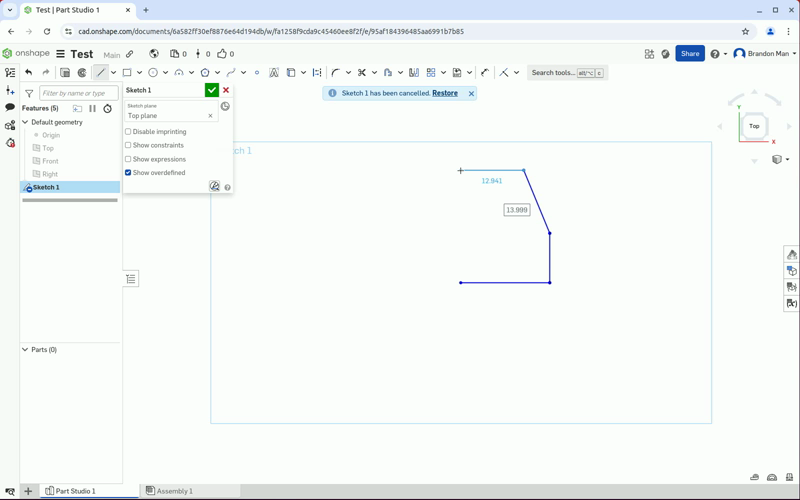
key_up(shift)
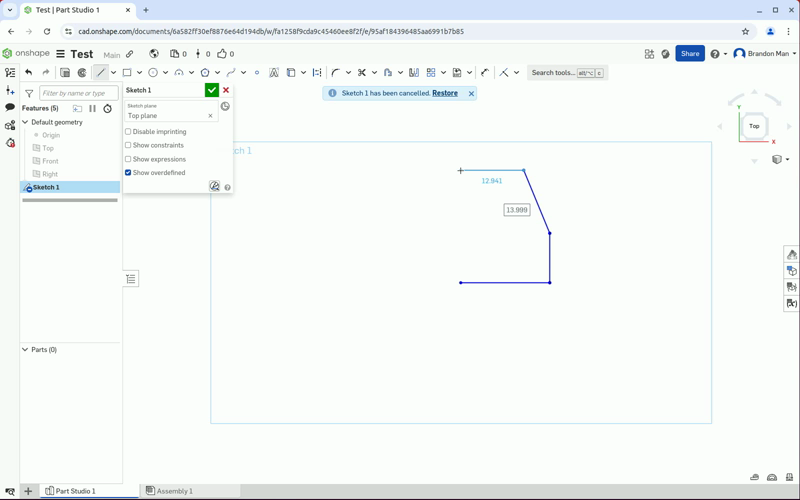
key_down(shift)
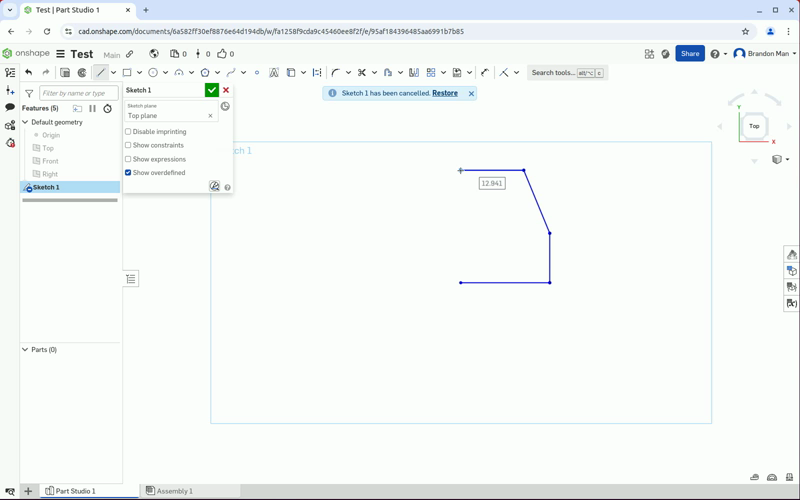
mouse_move(460, 282)
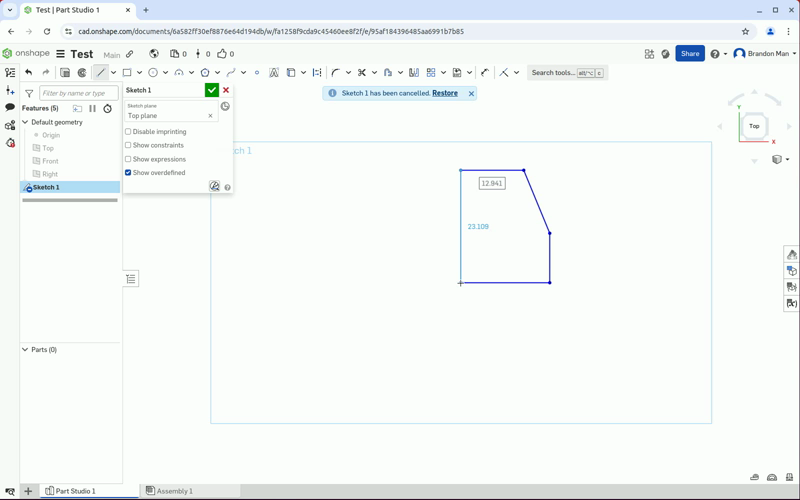
key_up(shift)
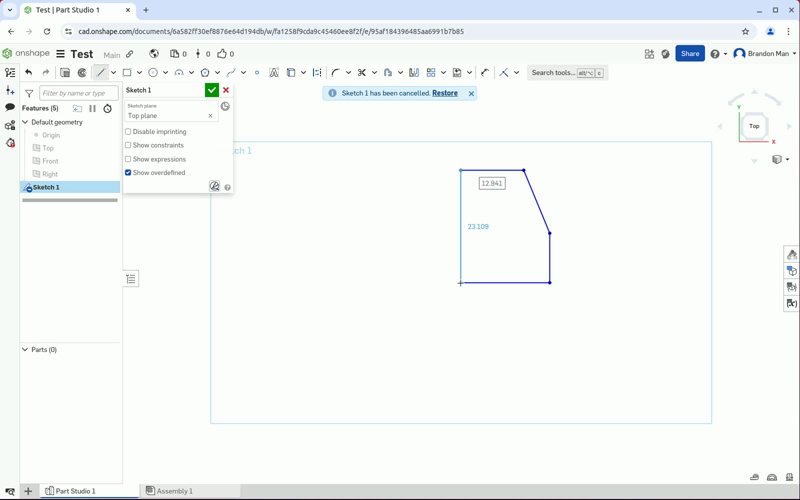
click(460, 282)
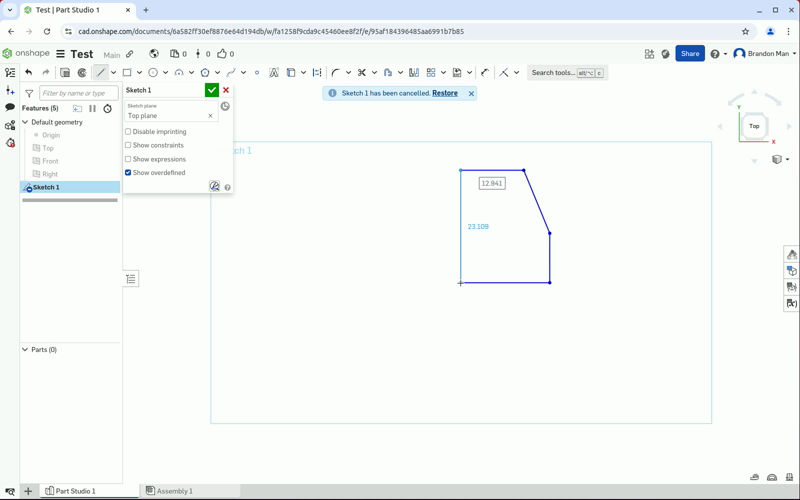
key(esc)
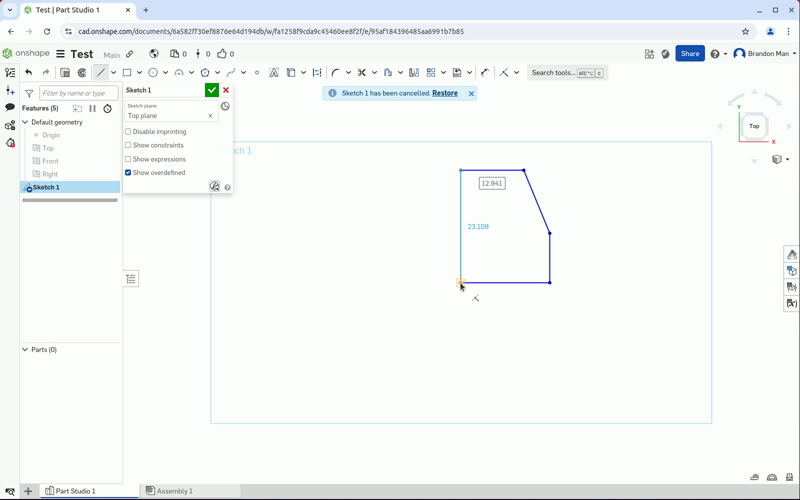
mouse_move(500, 238)
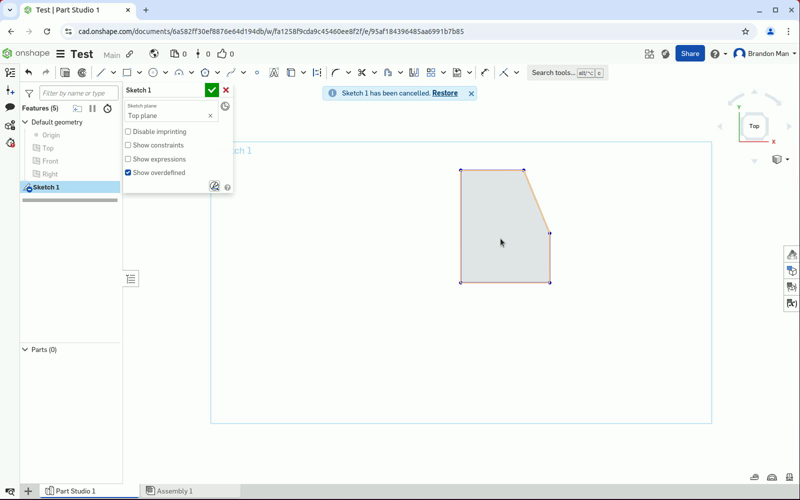
click(500, 238)
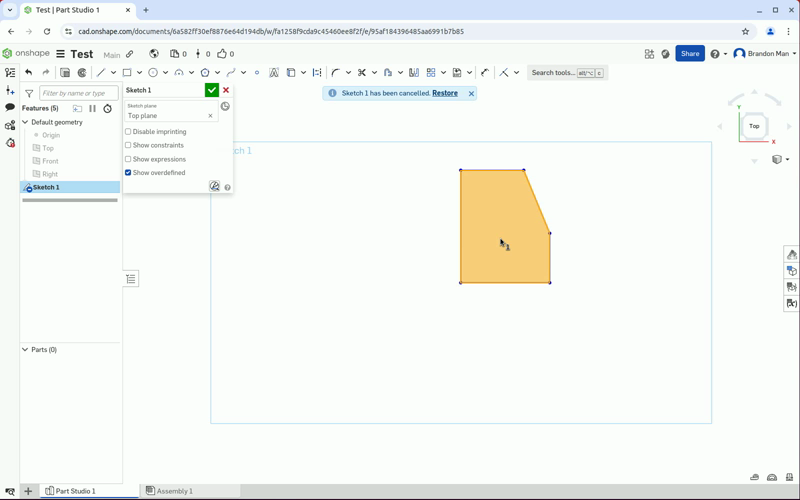
mouse_move(73, 352)
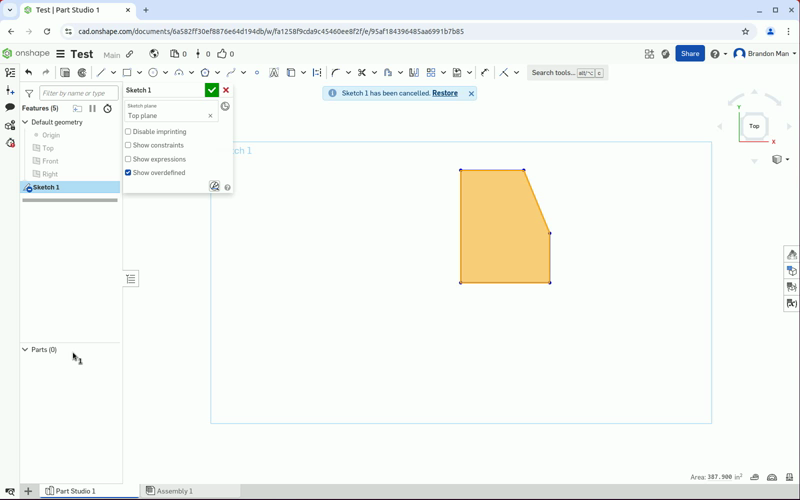
key(shift+y)
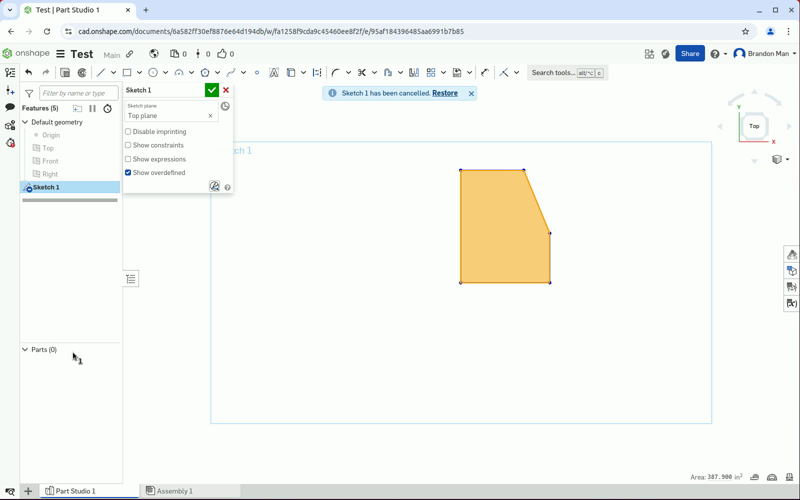
key(shift+e)
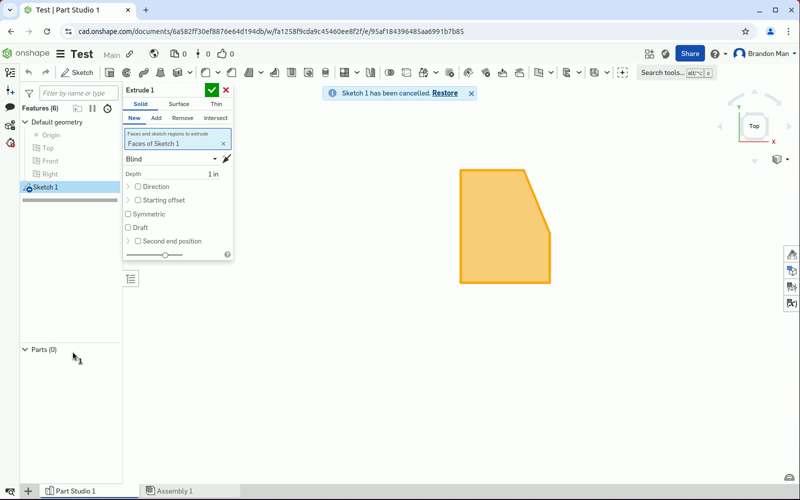
mouse_move(143, 106)
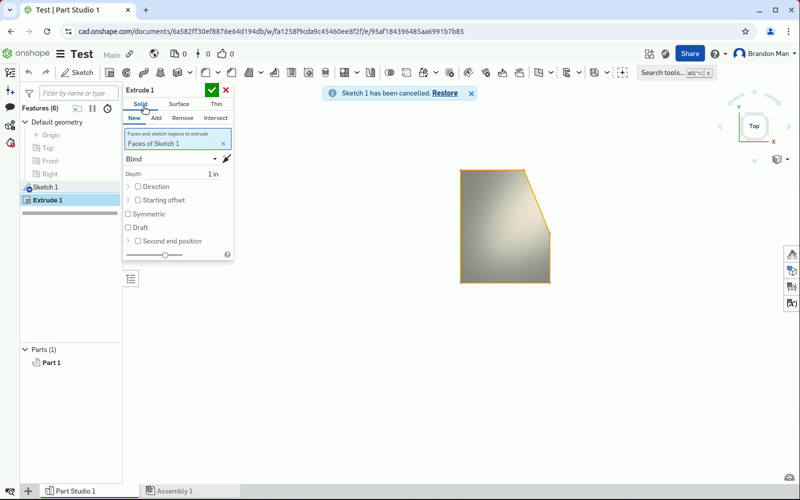
click(143, 106)
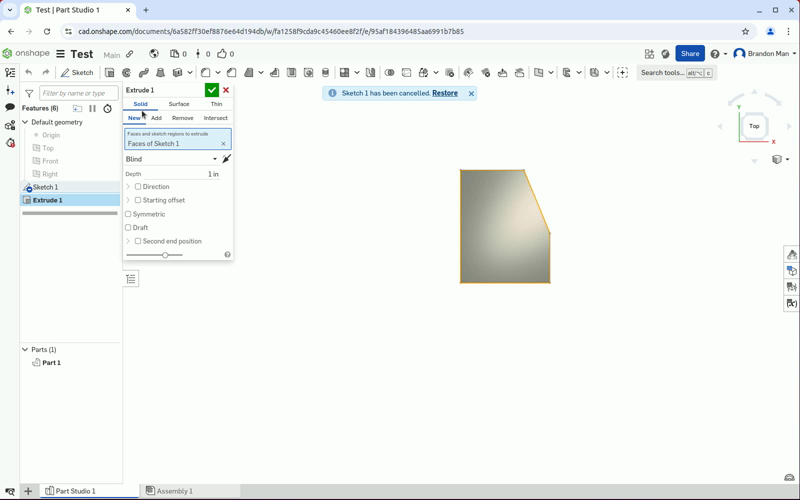
mouse_move(137, 120)
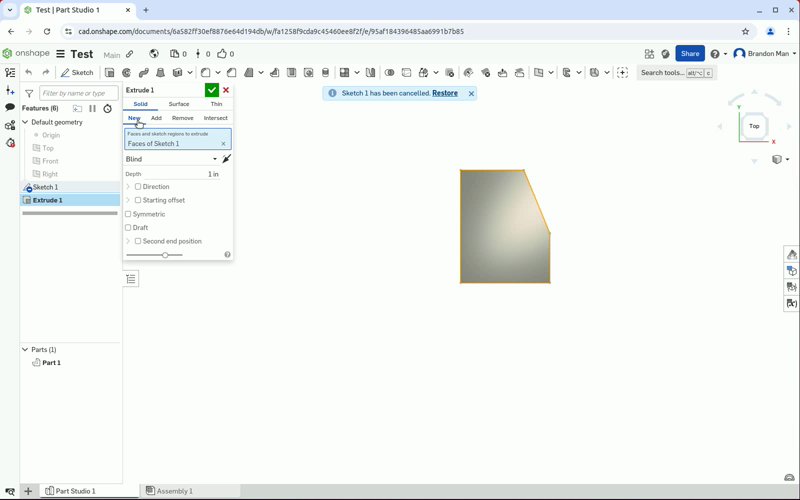
click(137, 120)
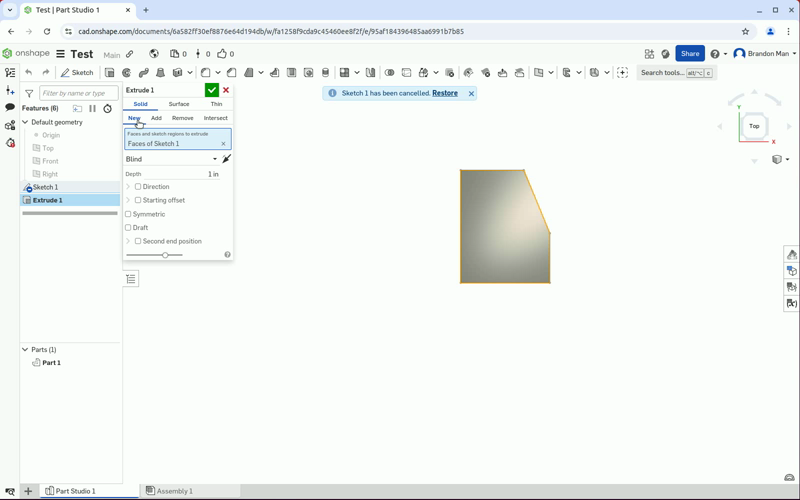
key(tab, 4)
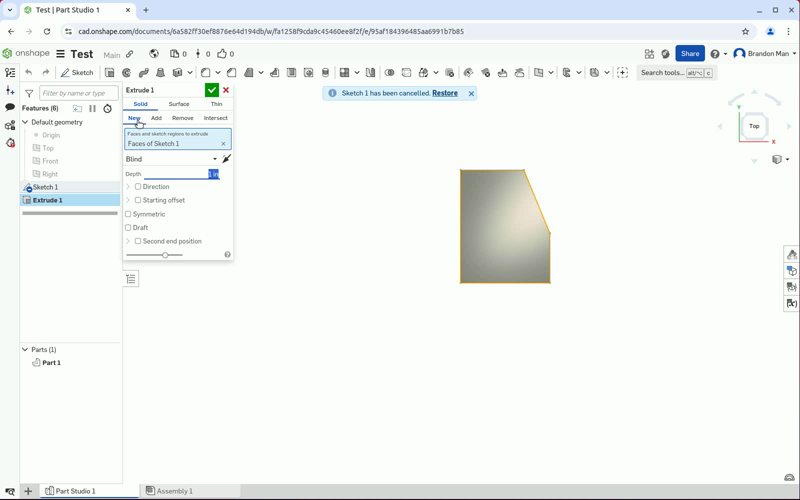
text(18.775)
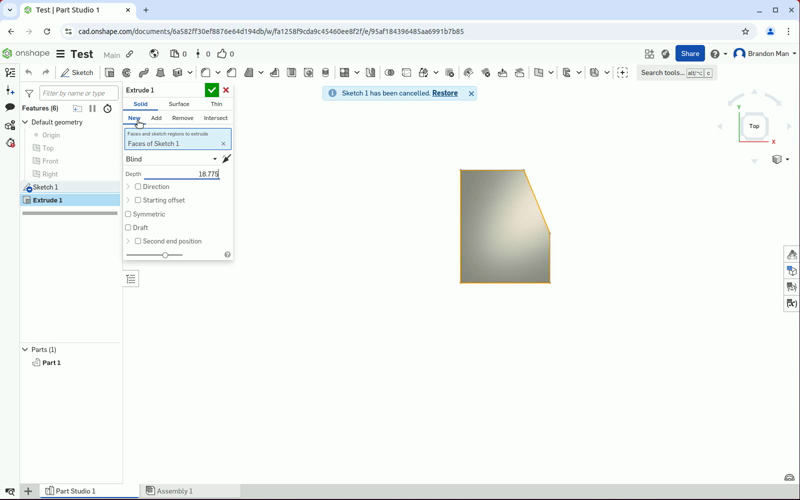
key(enter)
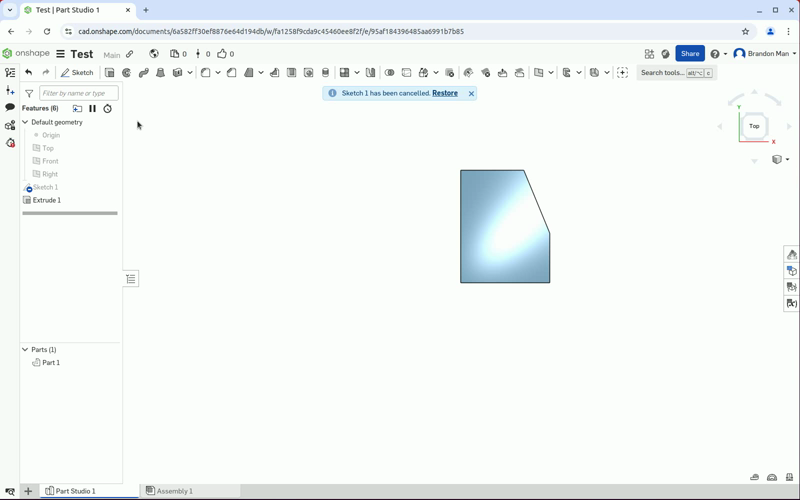
key(shift+h)
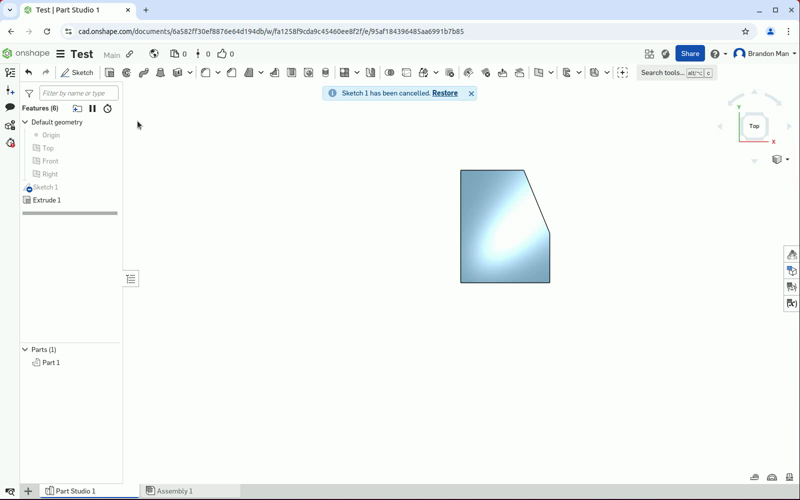
key(shift+h)
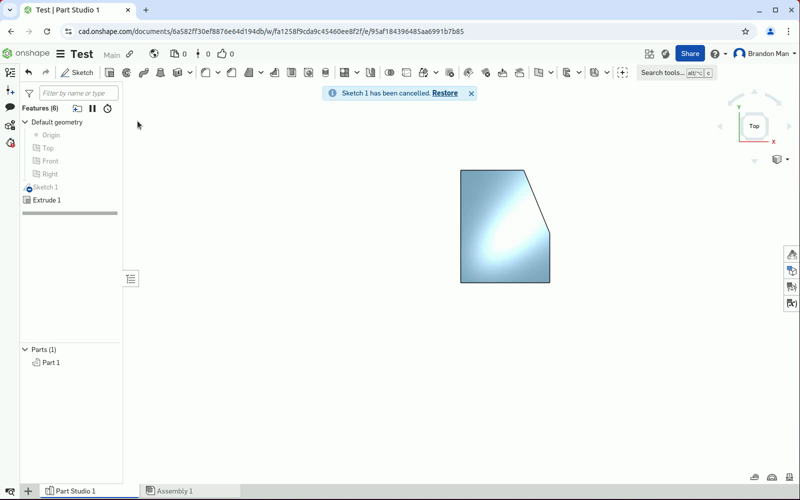
mouse_move(73, 189)
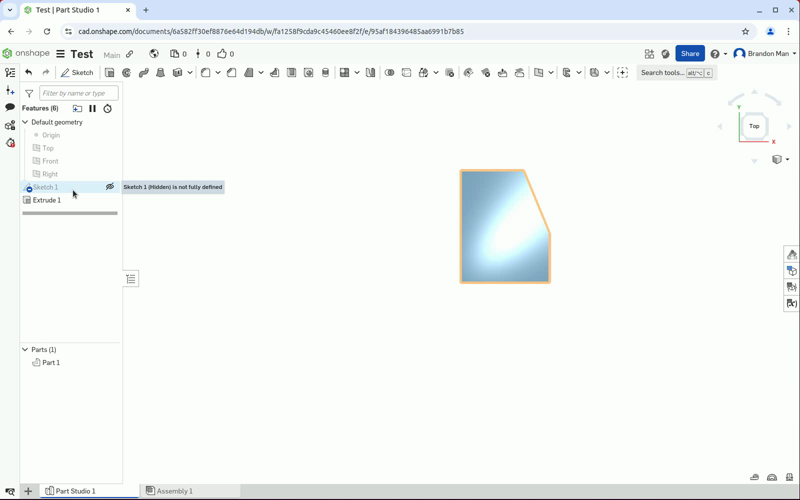
click(73, 189)
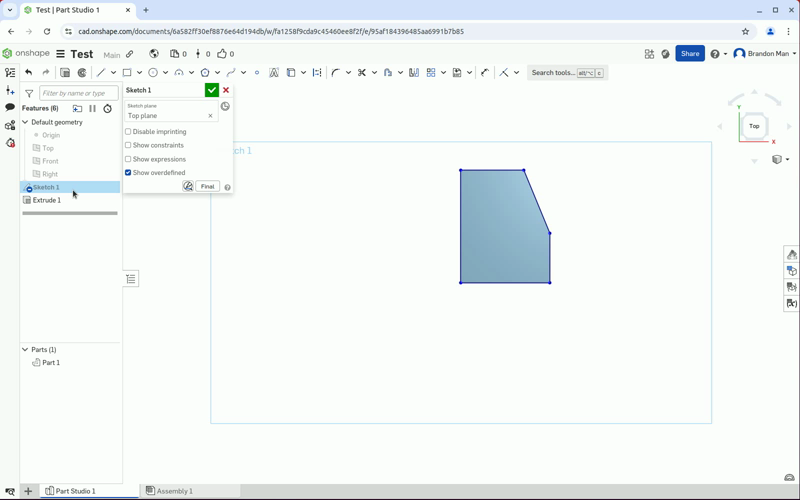
mouse_move(229, 92)
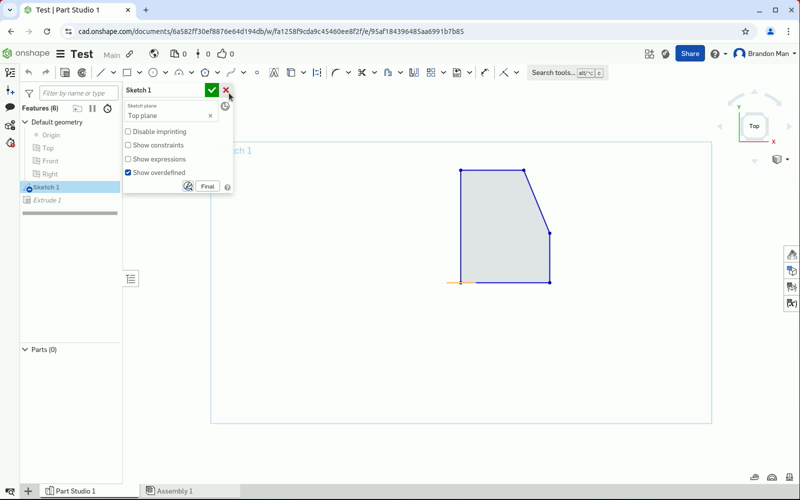
click(229, 92)
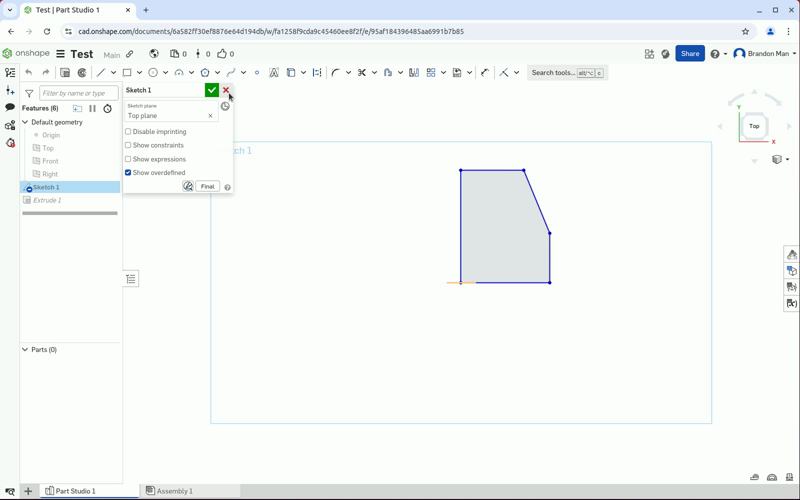
key(shift+s)
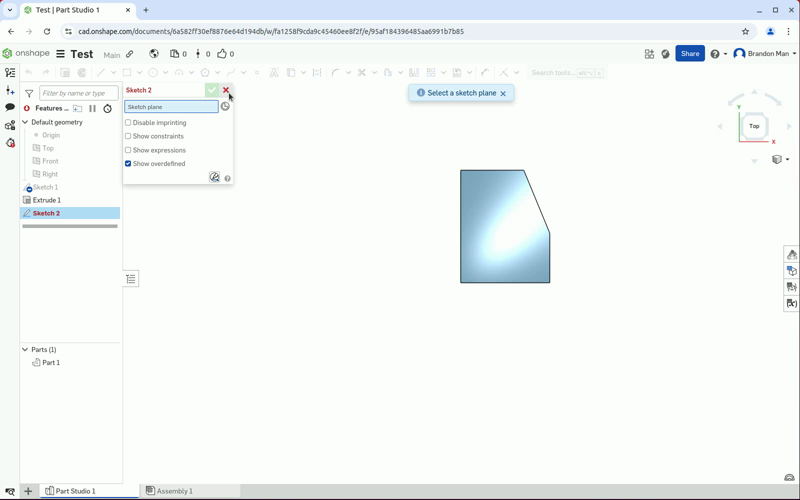
mouse_move(73, 150)
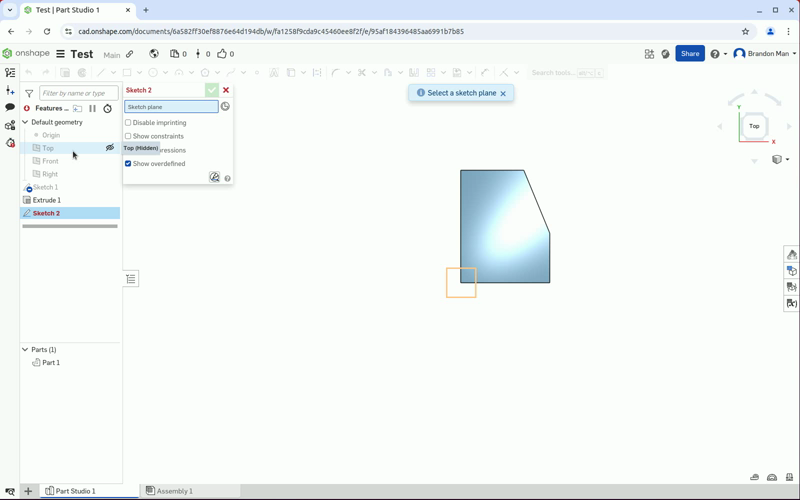
click(73, 150)
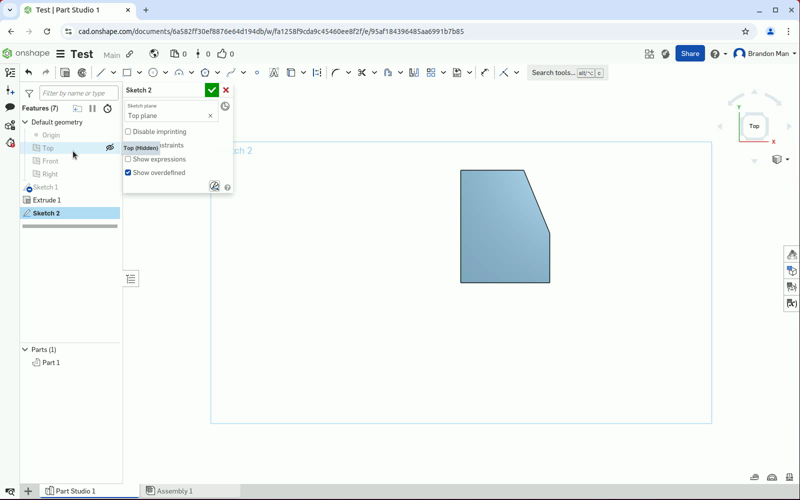
mouse_move(73, 352)
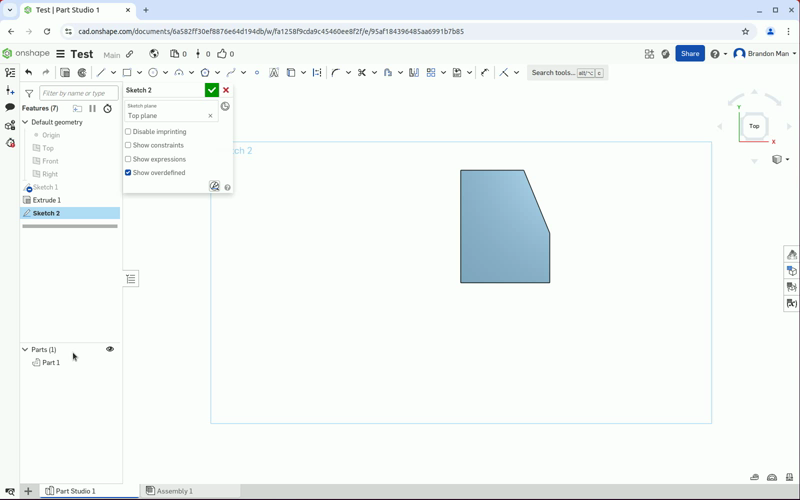
key(y)
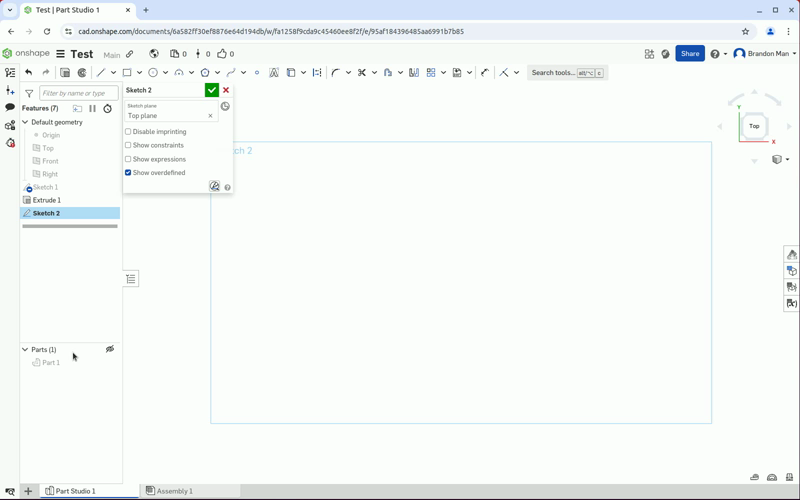
key(l)
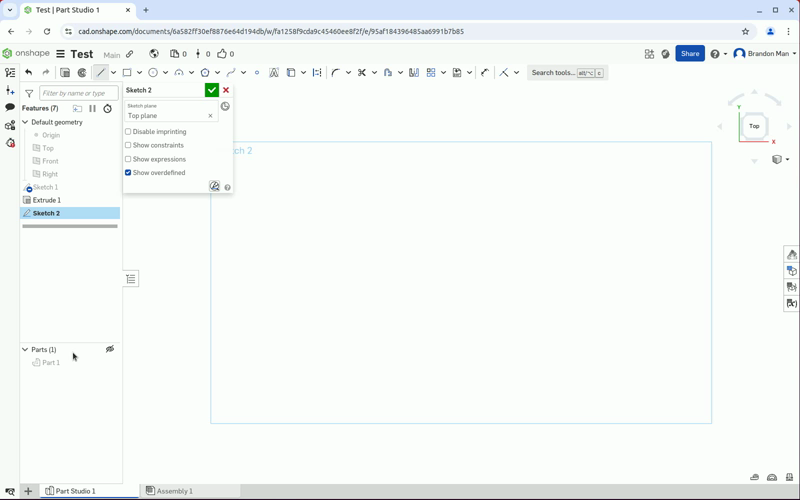
key_down(shift)
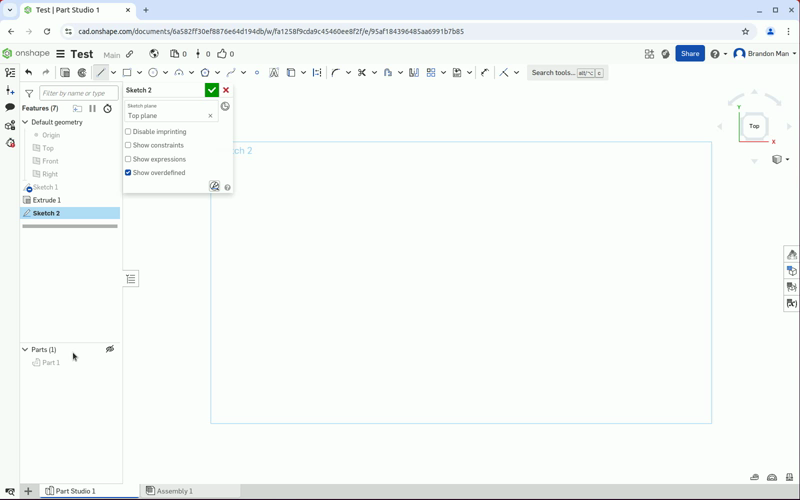
mouse_move(374, 311)
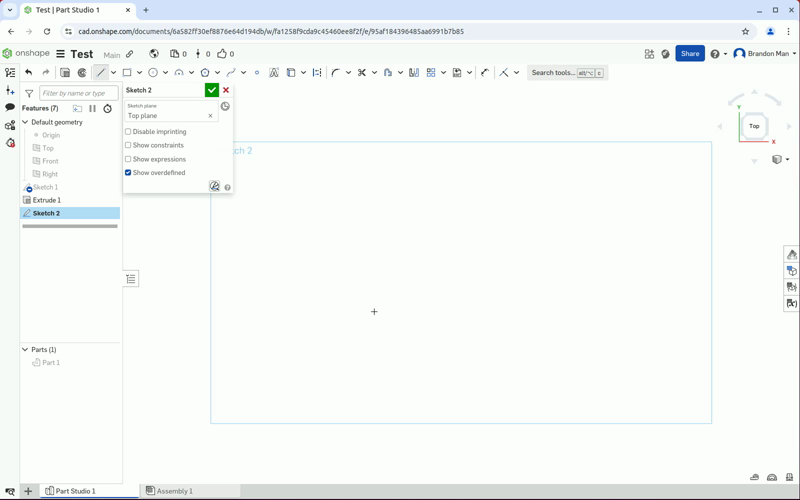
click(374, 311)
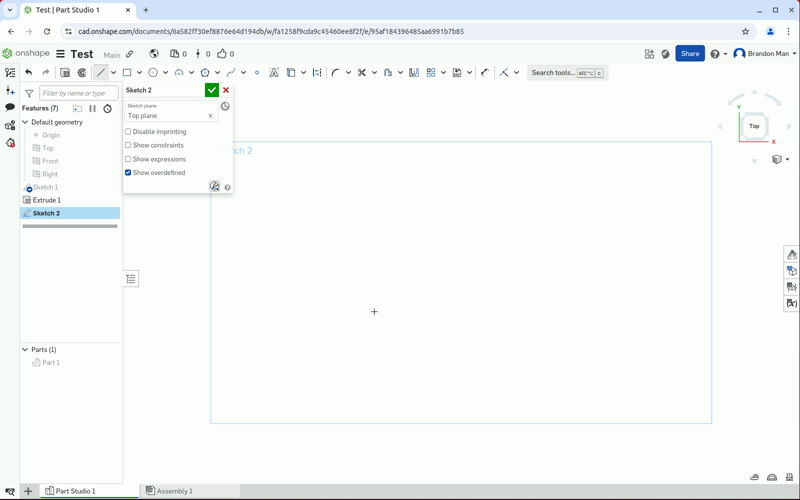
key_up(shift)
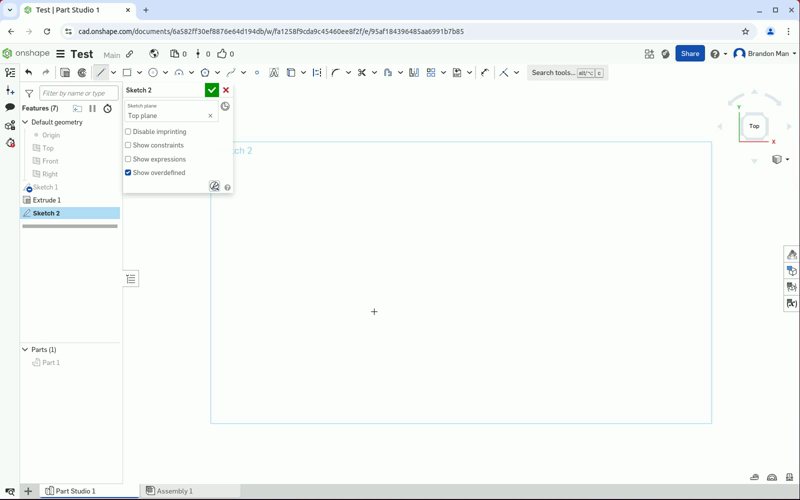
key_down(shift)
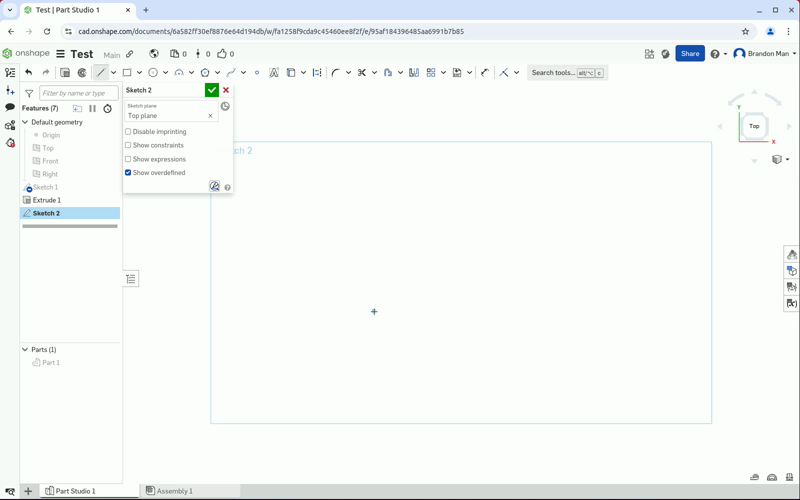
mouse_move(461, 311)
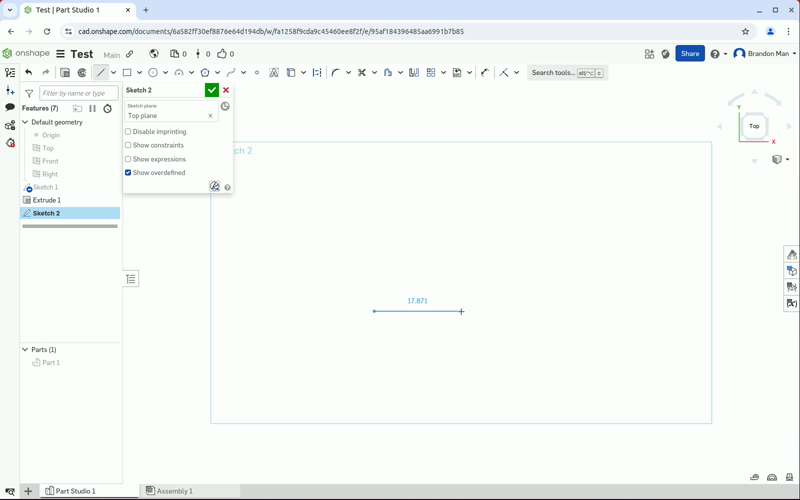
click(461, 311)
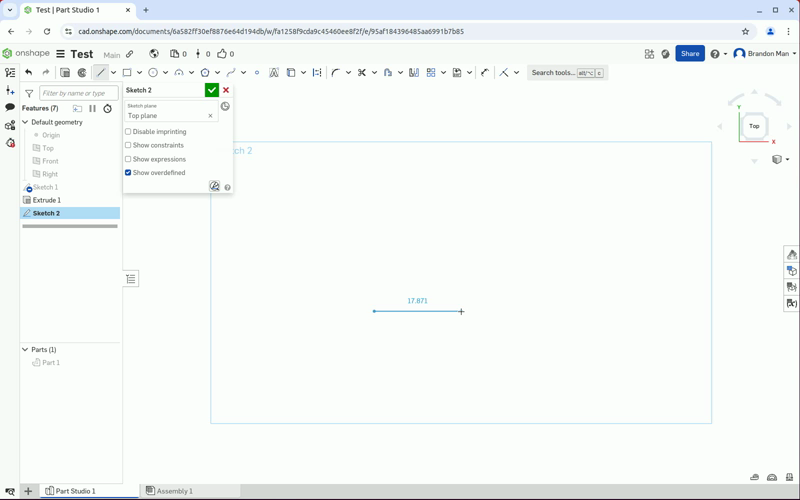
key_up(shift)
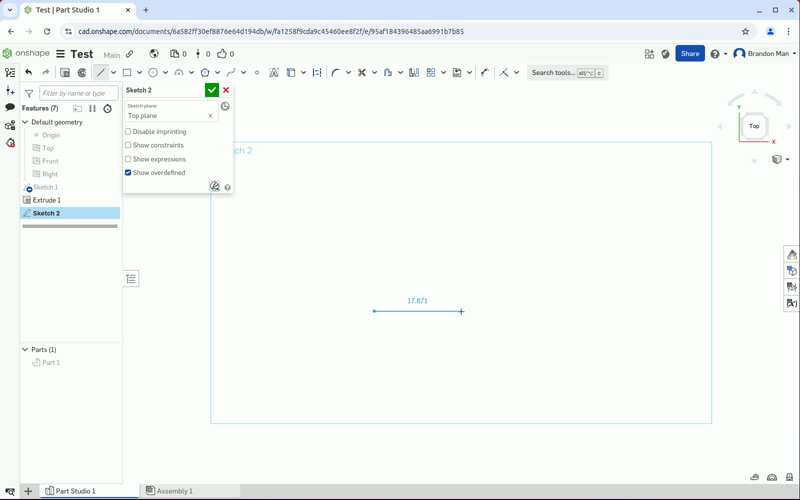
key_down(shift)
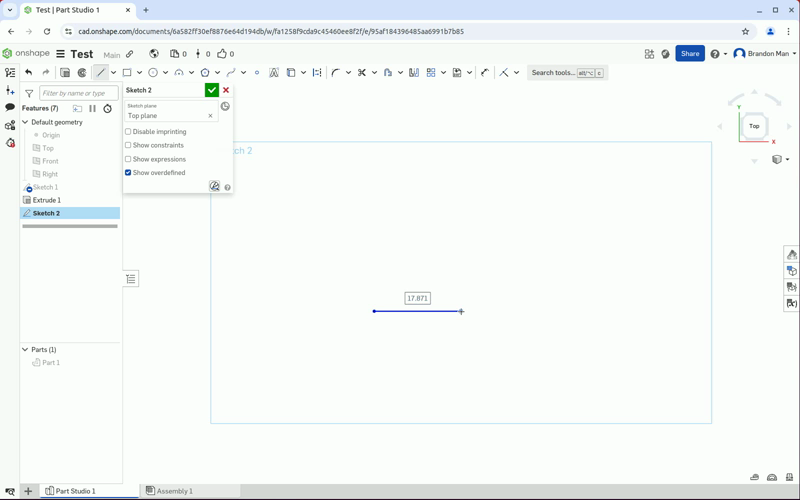
mouse_move(461, 170)
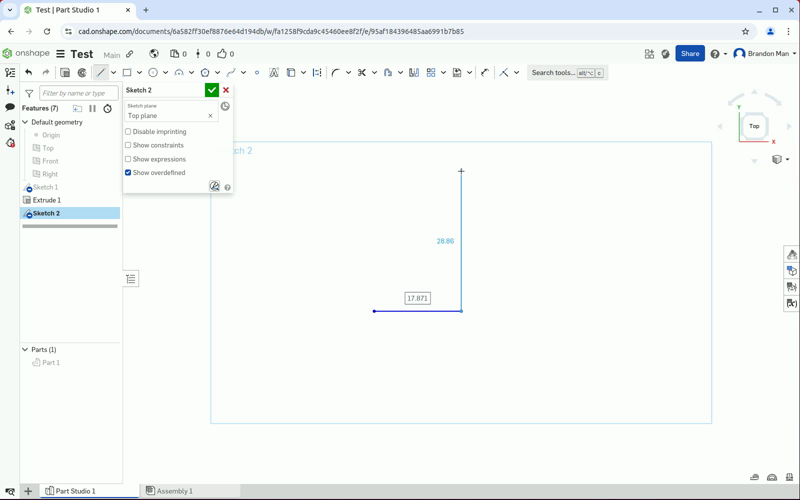
click(461, 170)
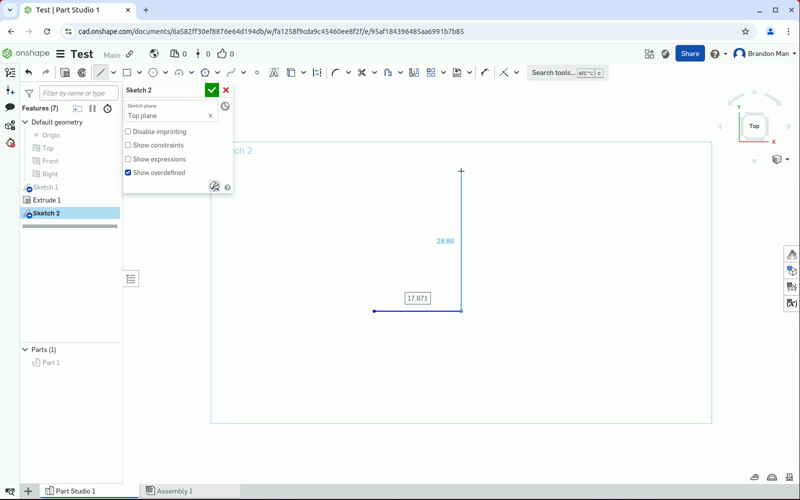
key_up(shift)
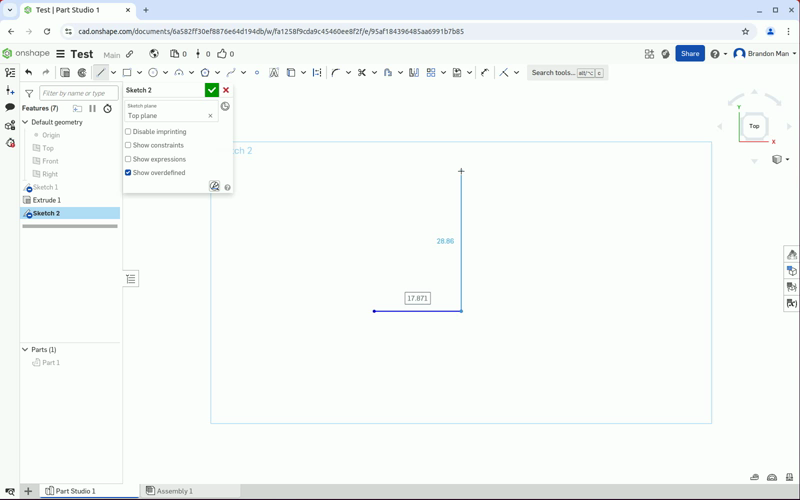
key_down(shift)
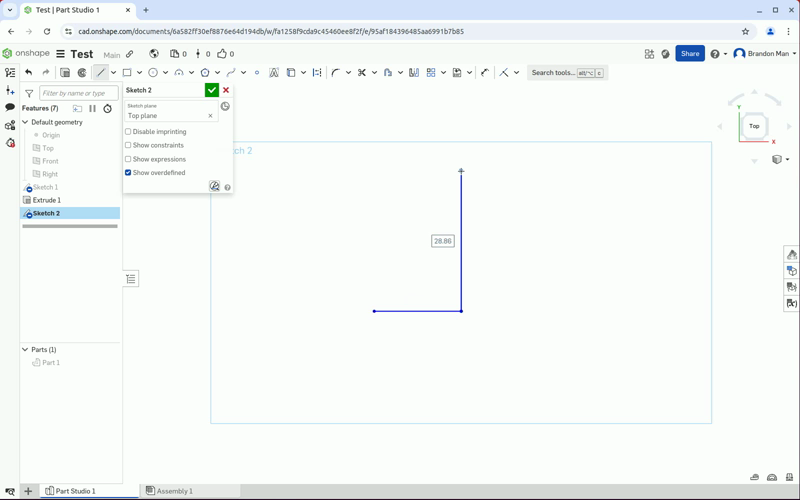
mouse_move(374, 170)
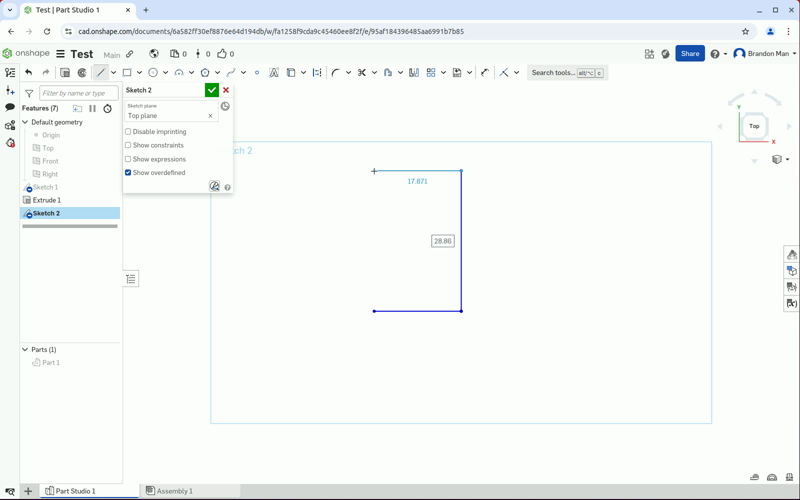
click(374, 170)
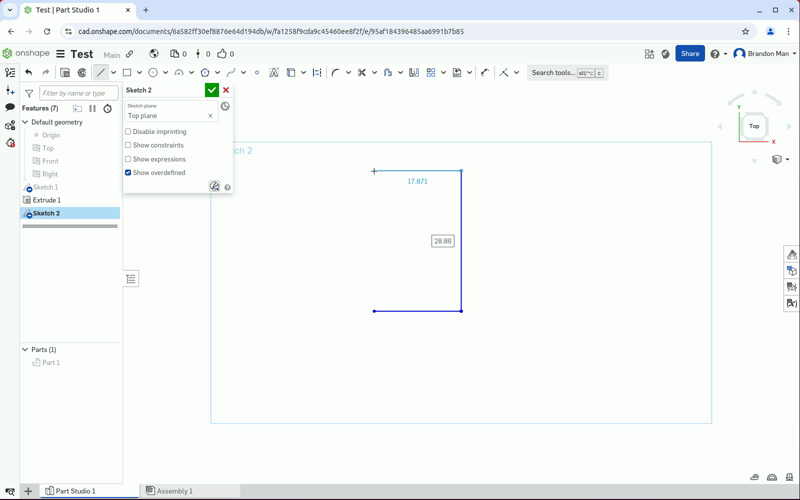
key_up(shift)
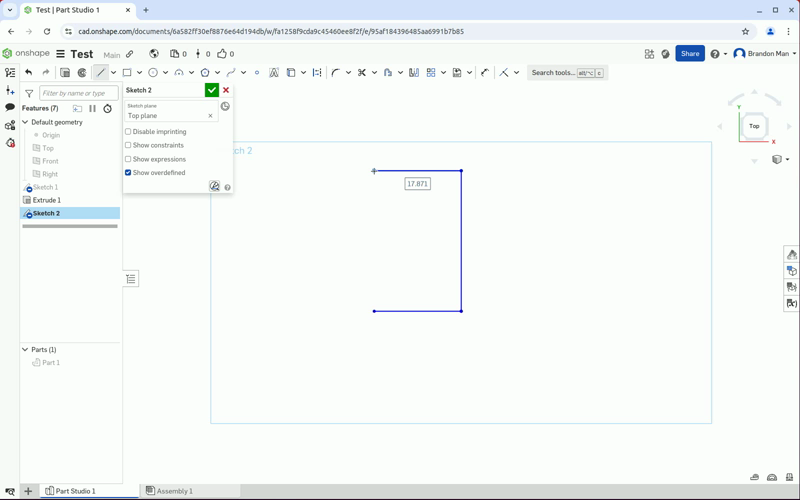
key_down(shift)
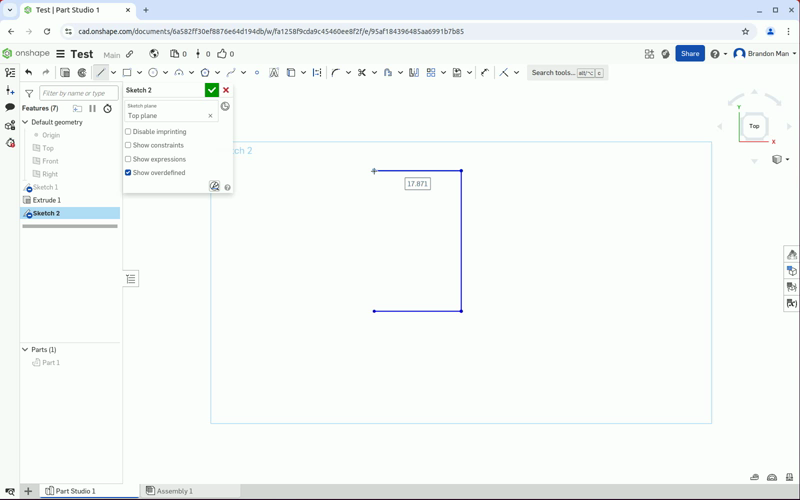
mouse_move(374, 311)
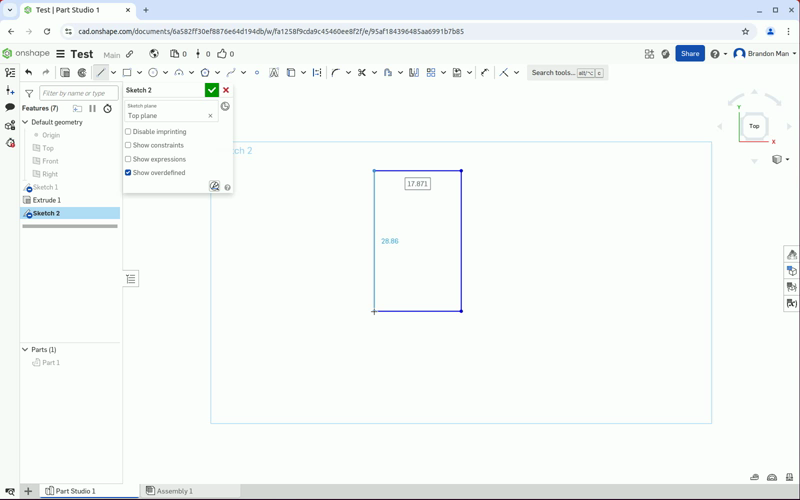
key_up(shift)
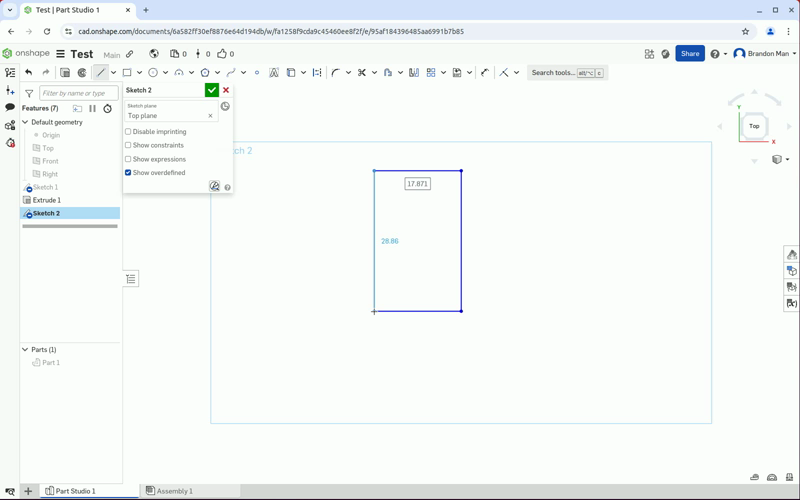
click(374, 311)
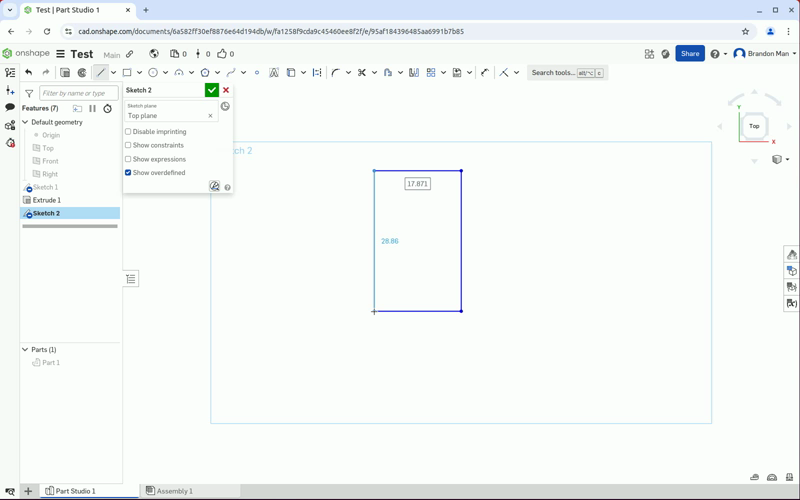
key(esc)
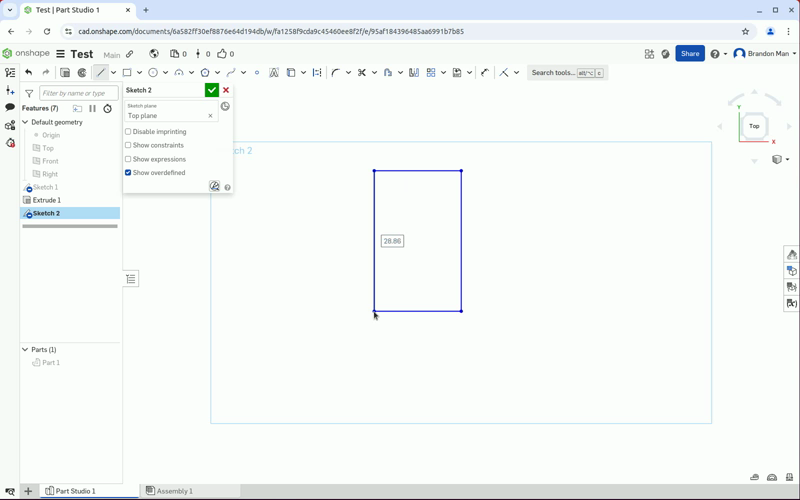
mouse_move(446, 257)
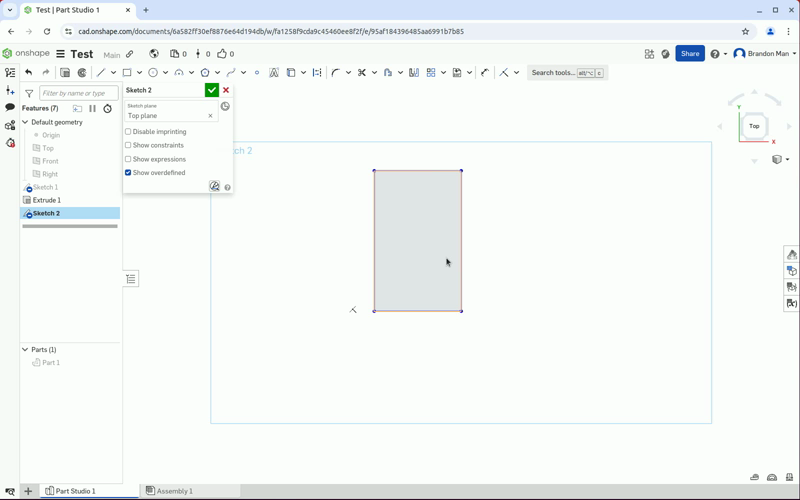
click(446, 257)
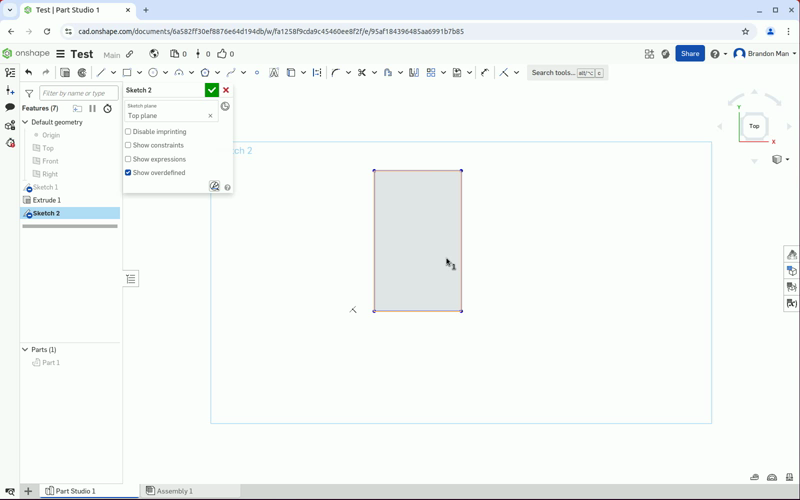
mouse_move(73, 352)
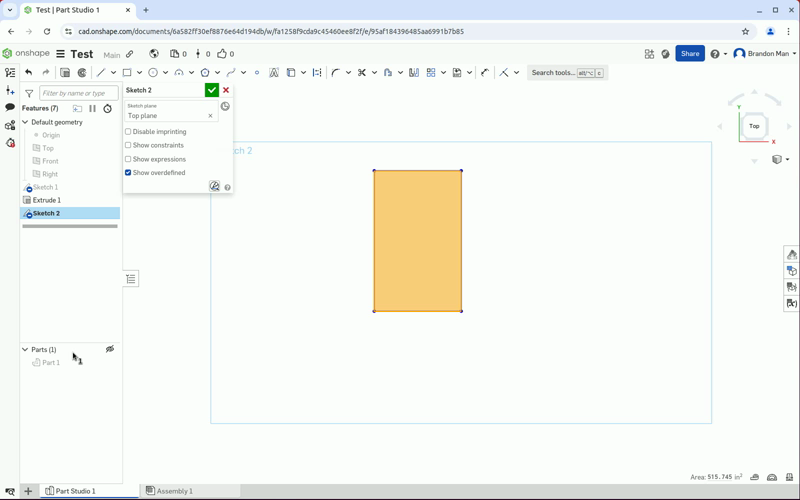
key(shift+y)
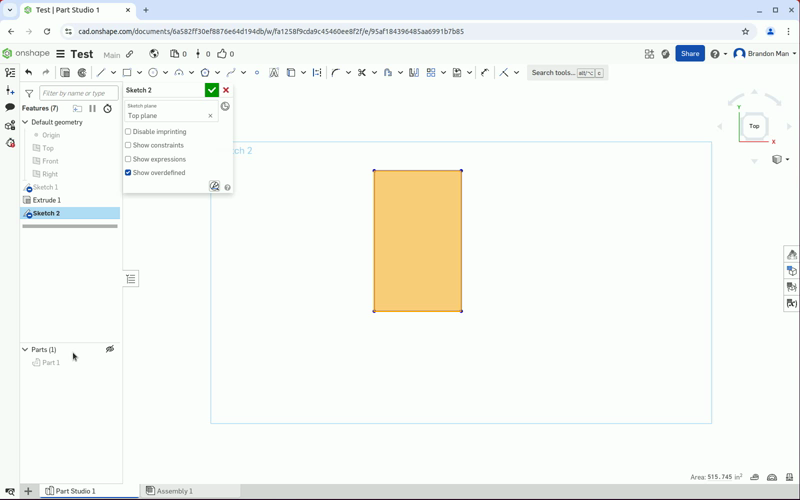
key(shift+e)
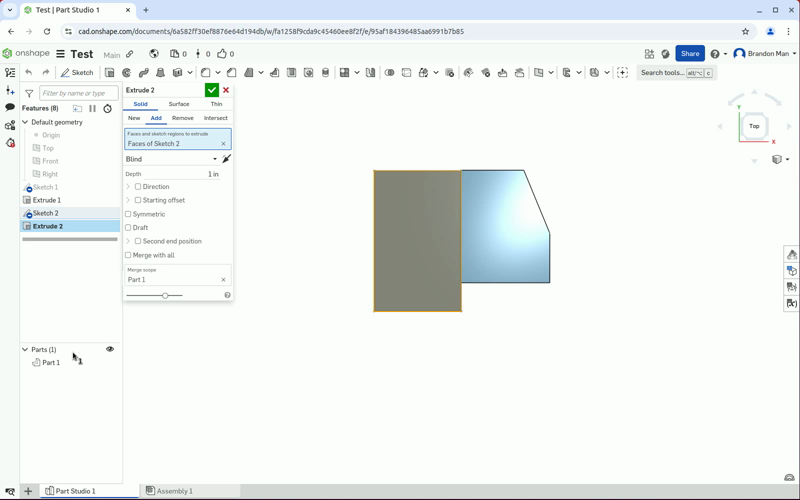
mouse_move(143, 106)
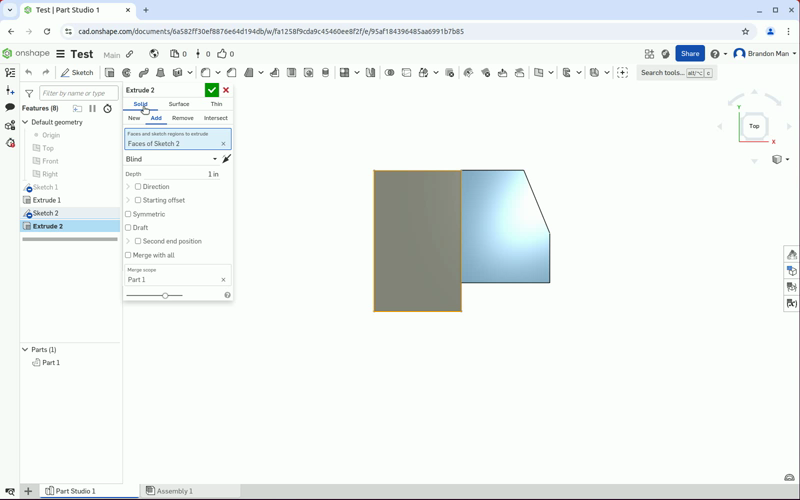
click(143, 106)
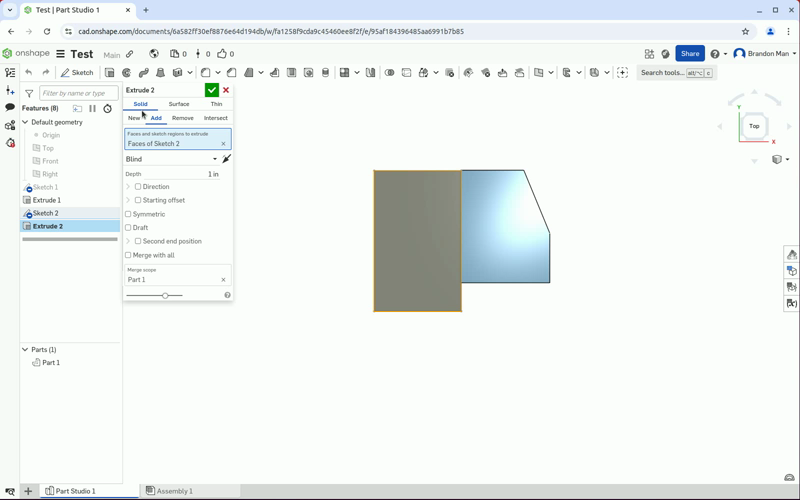
mouse_move(137, 120)
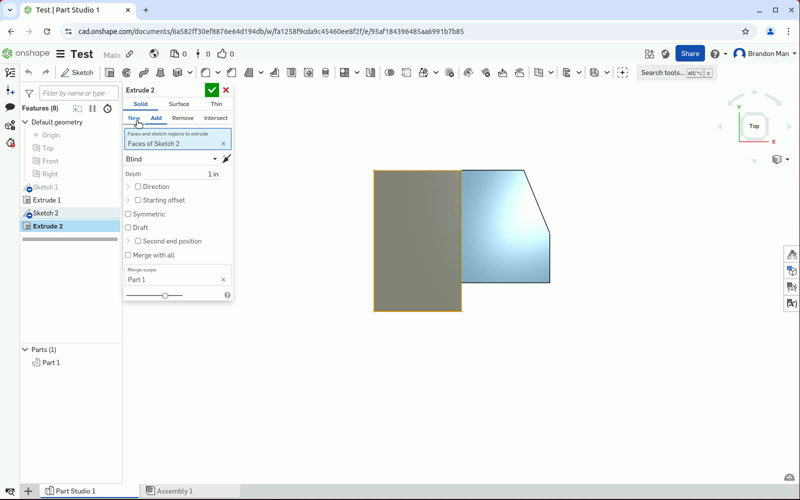
click(137, 120)
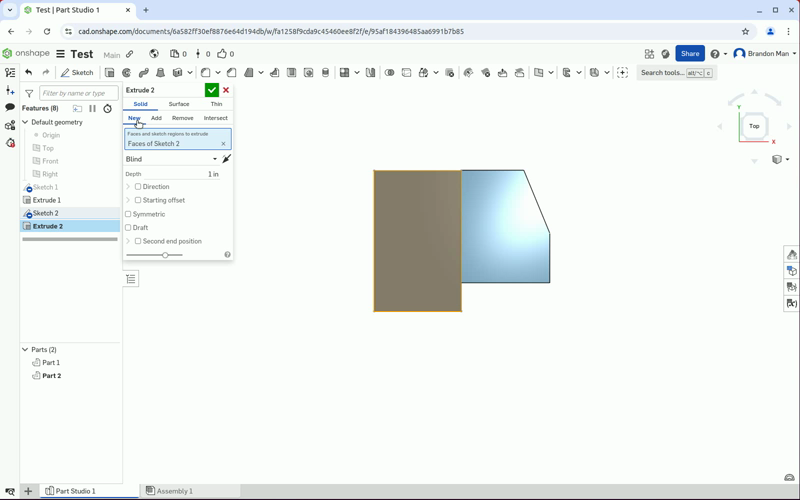
key(tab, 4)
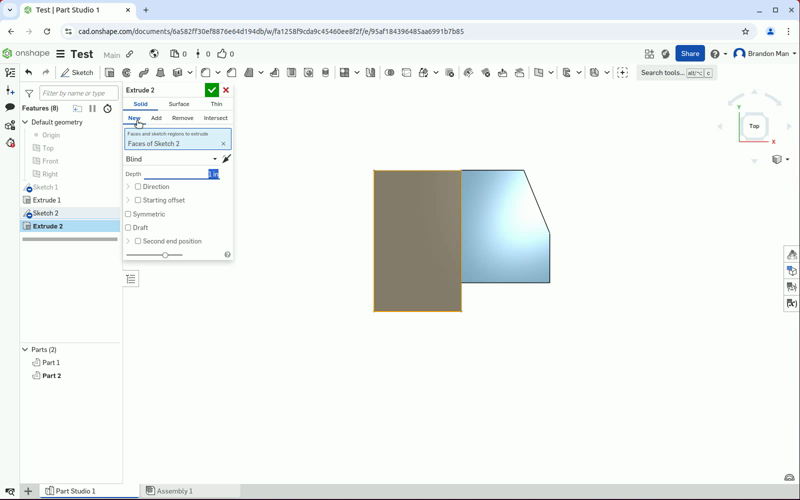
text(18.775)
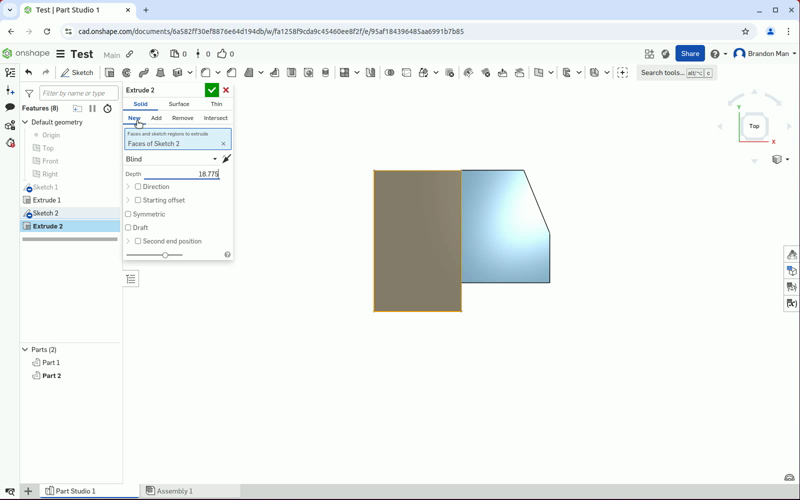
key(enter)
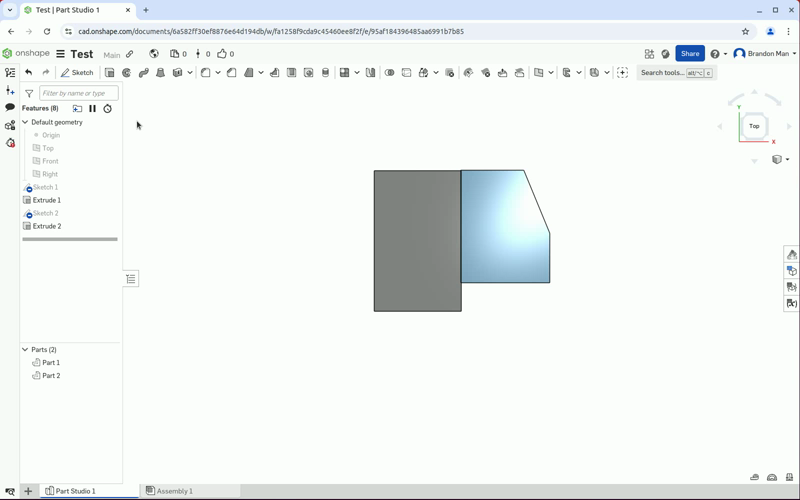
key(shift+h)
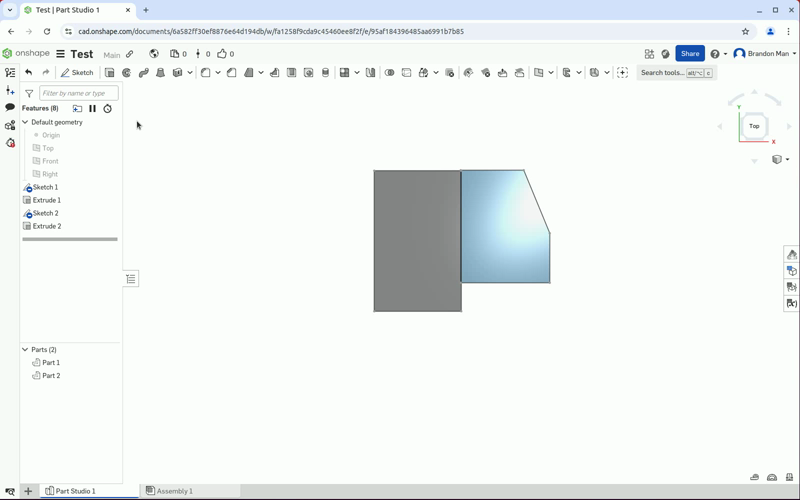
key(shift+h)
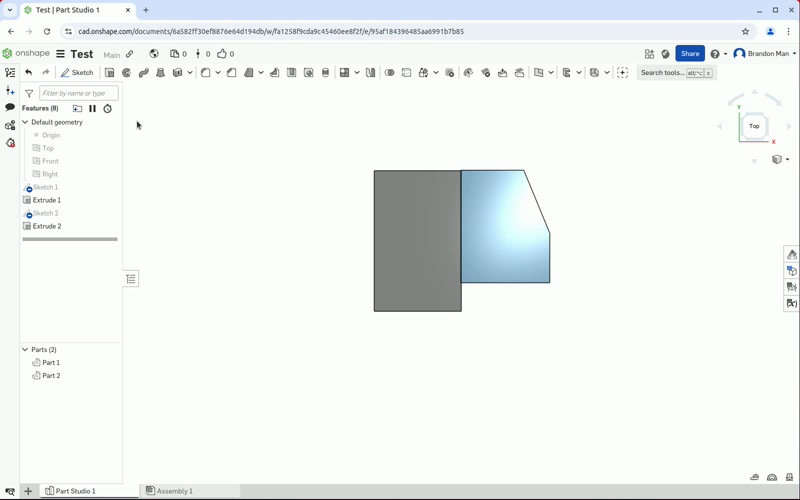
mouse_move(73, 189)
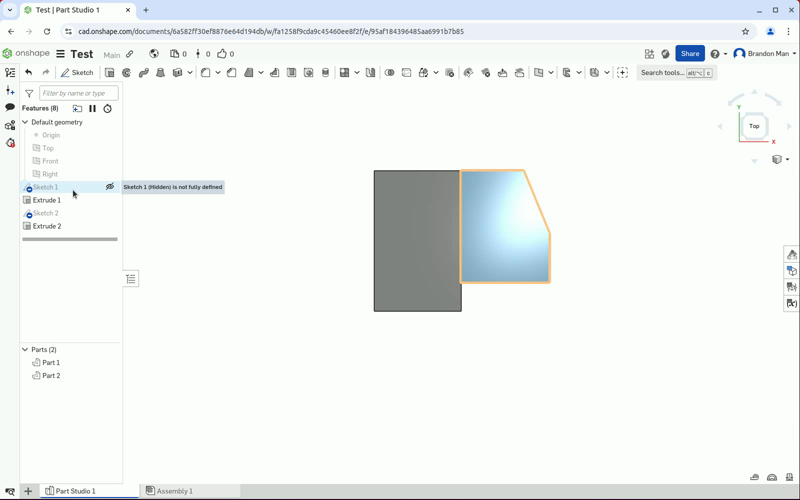
click(73, 189)
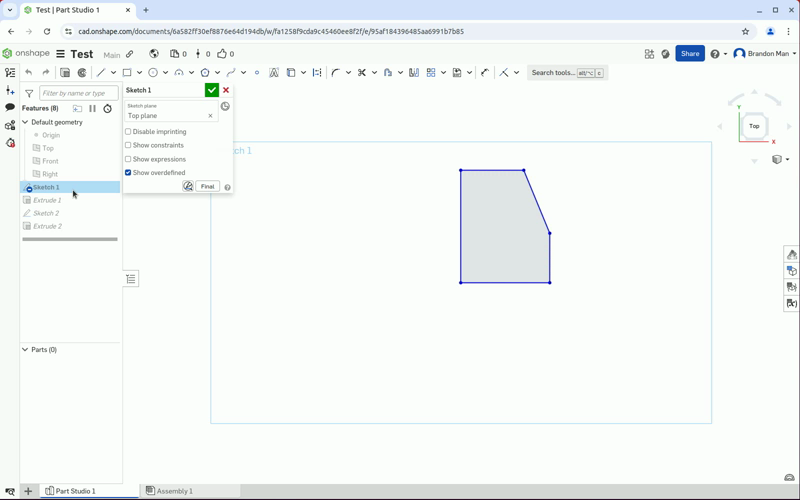
mouse_move(229, 92)
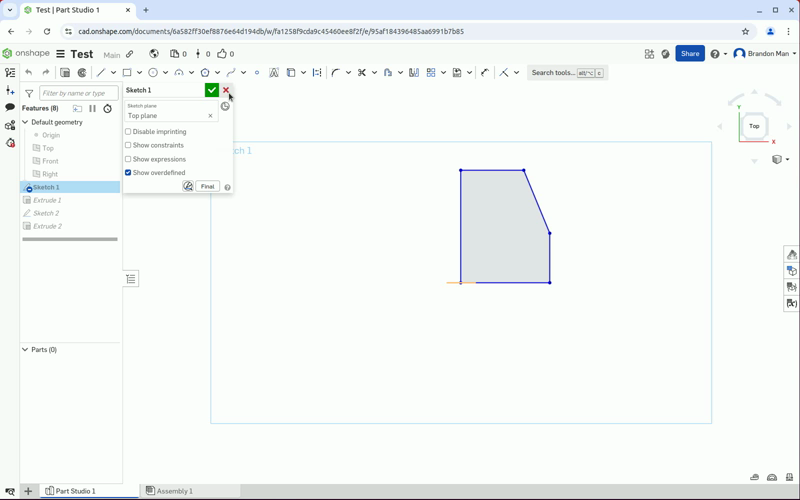
click(229, 92)
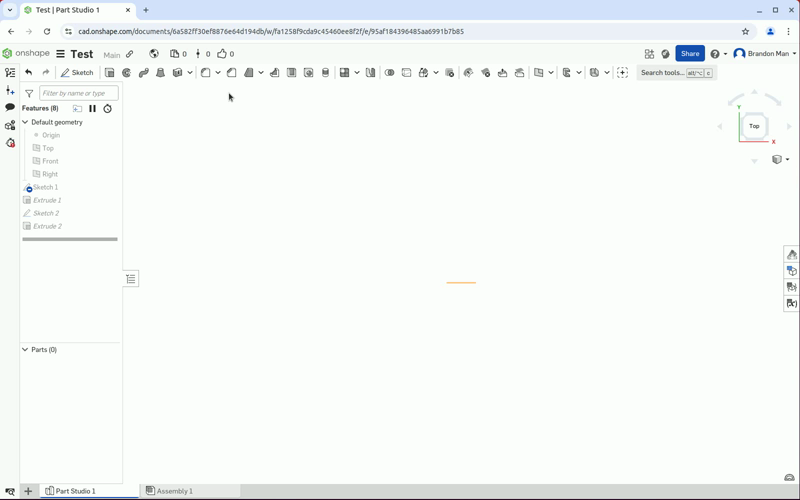
mouse_move(541, 75)
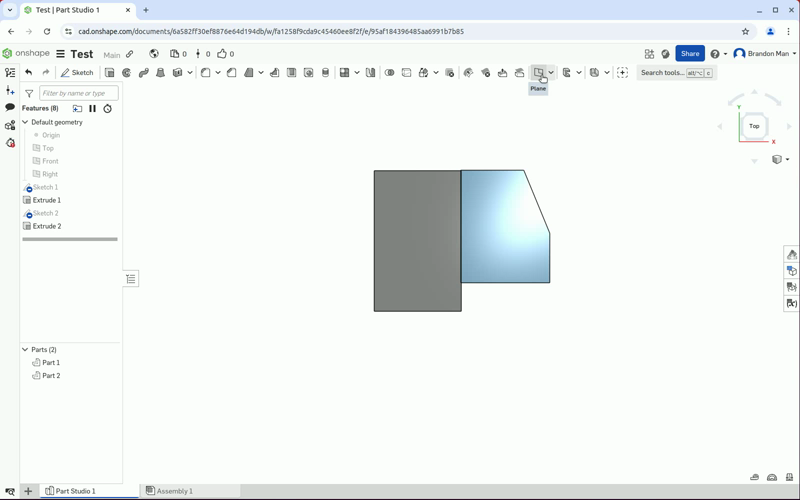
click(541, 75)
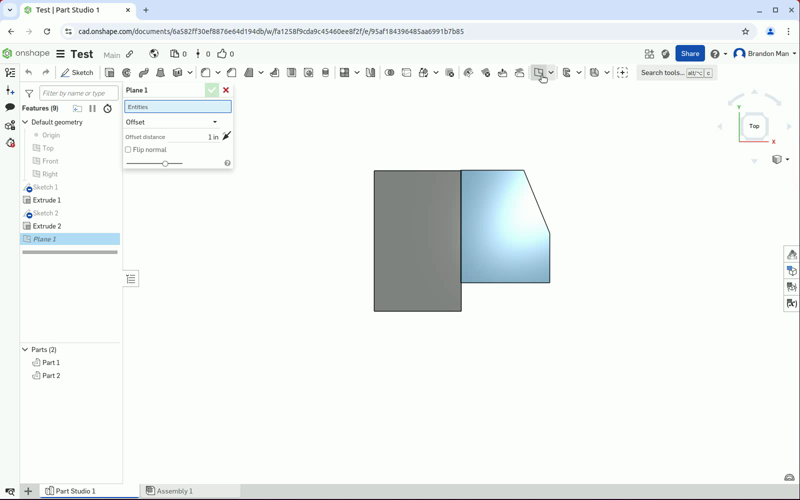
mouse_move(73, 150)
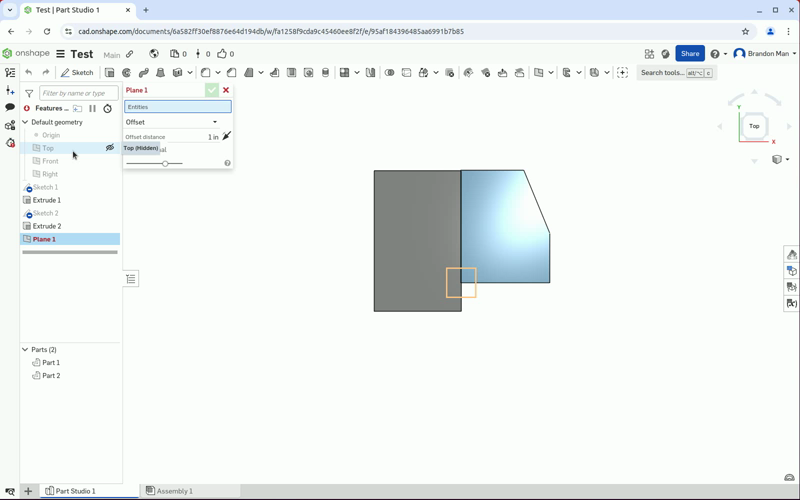
click(73, 150)
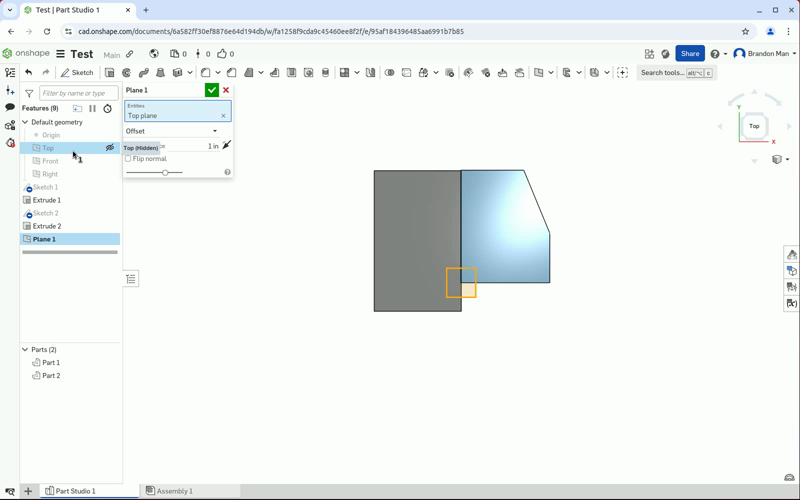
key(tab, 2)
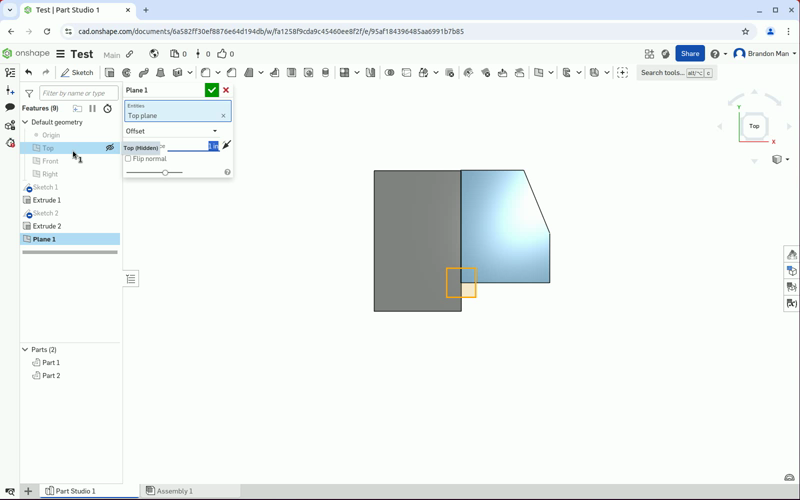
text(18.764)
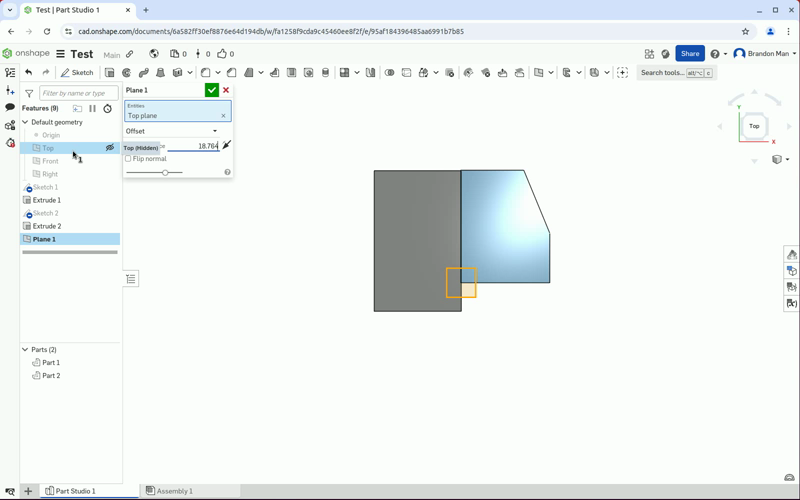
key(enter, 2)
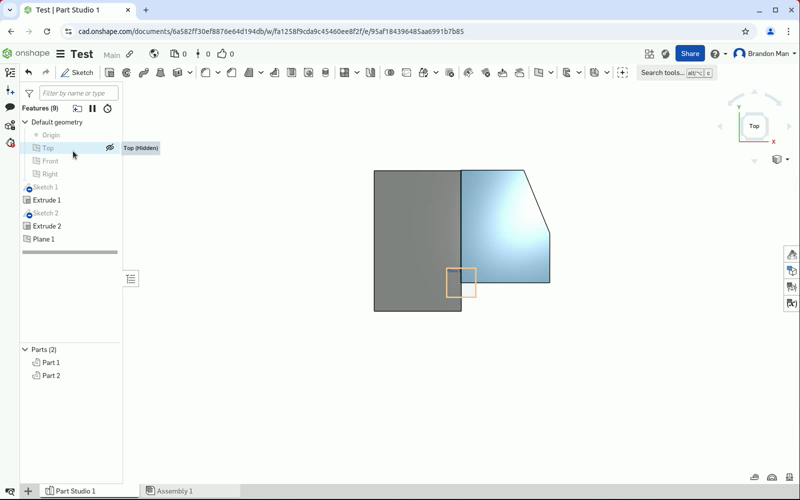
key(shift+s)
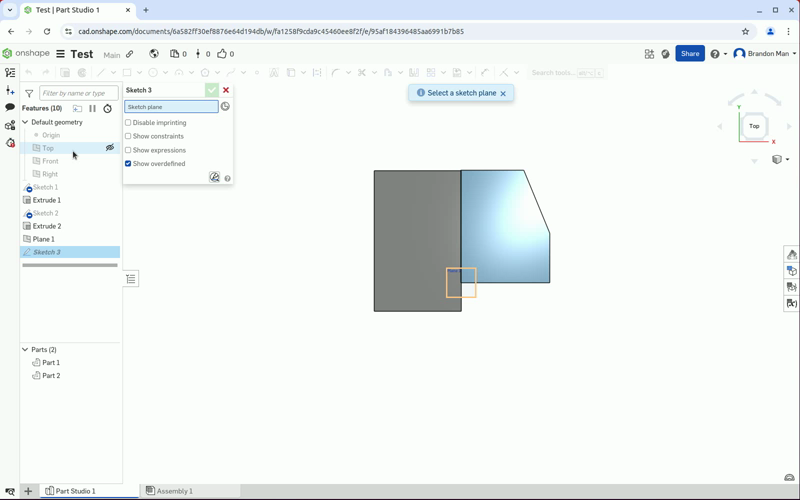
mouse_move(73, 241)
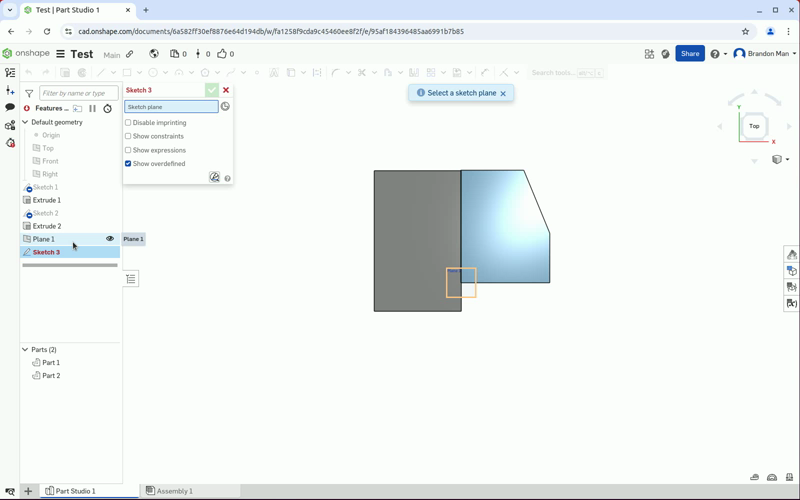
click(73, 241)
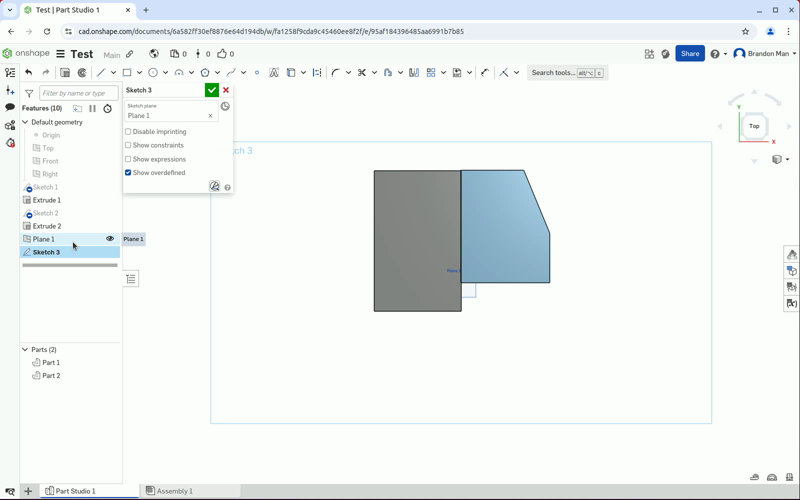
mouse_move(73, 352)
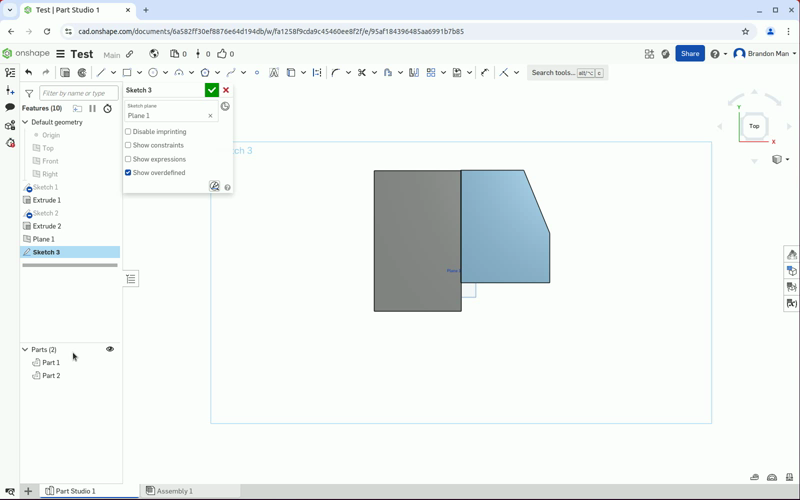
key(y)
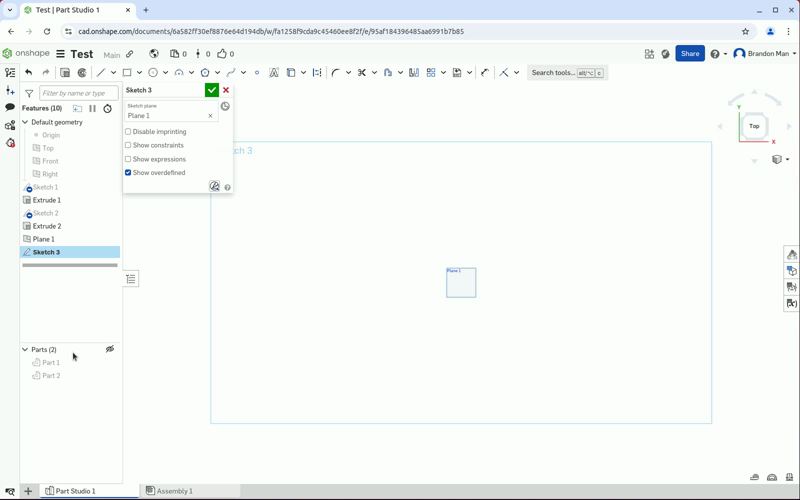
key(l)
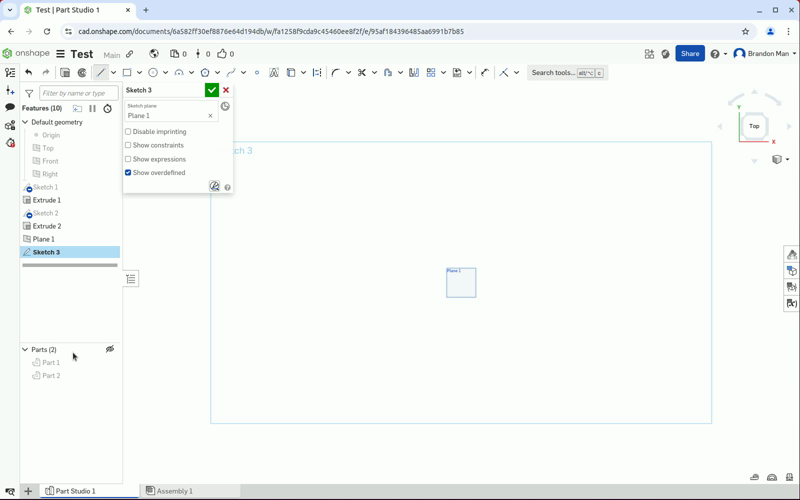
key_down(shift)
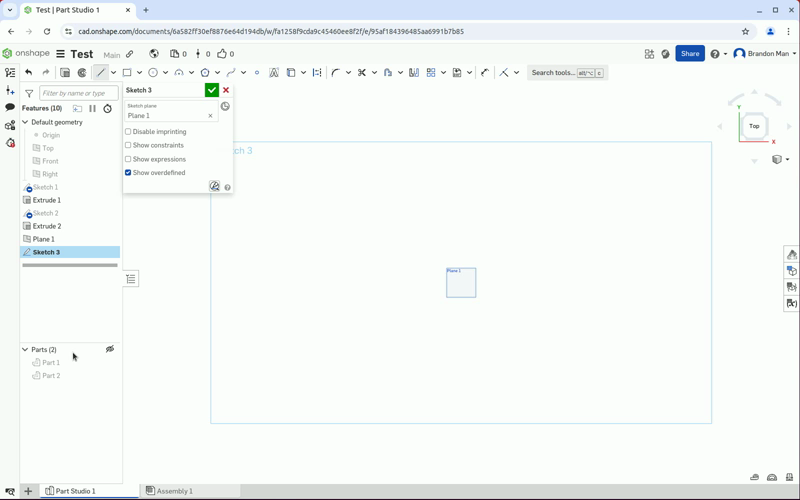
mouse_move(378, 305)
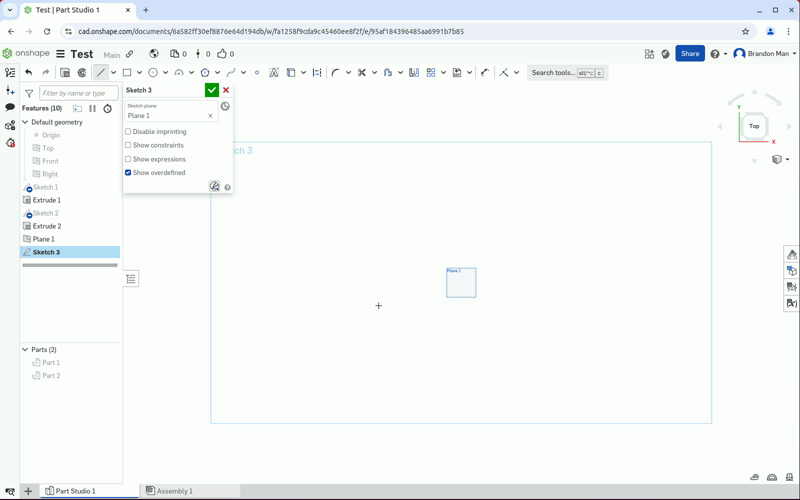
click(378, 305)
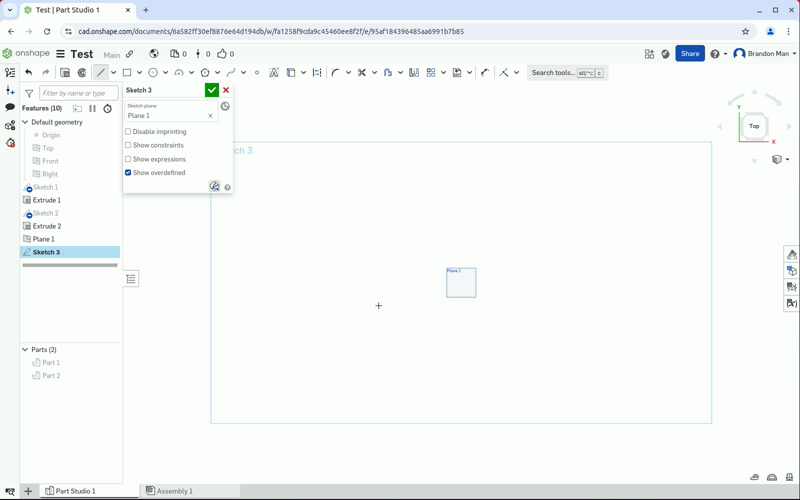
key_up(shift)
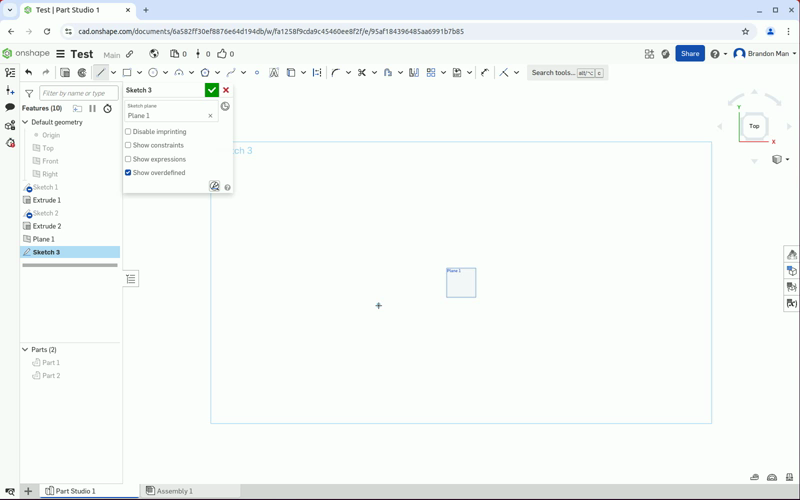
key_down(shift)
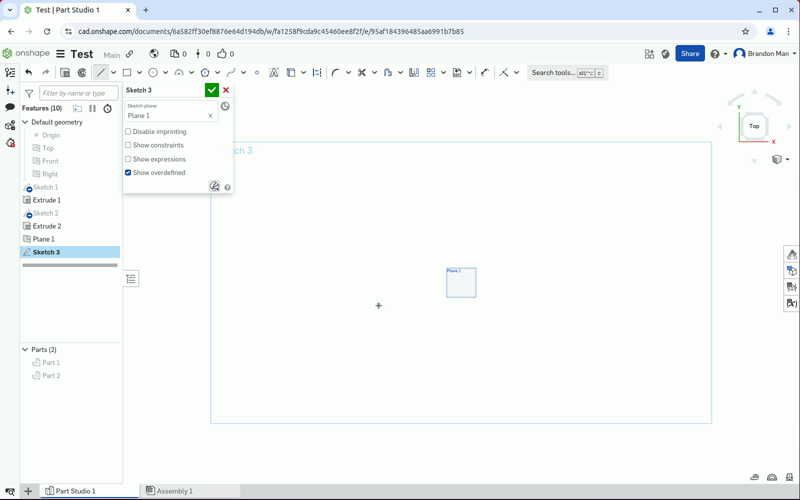
mouse_move(455, 305)
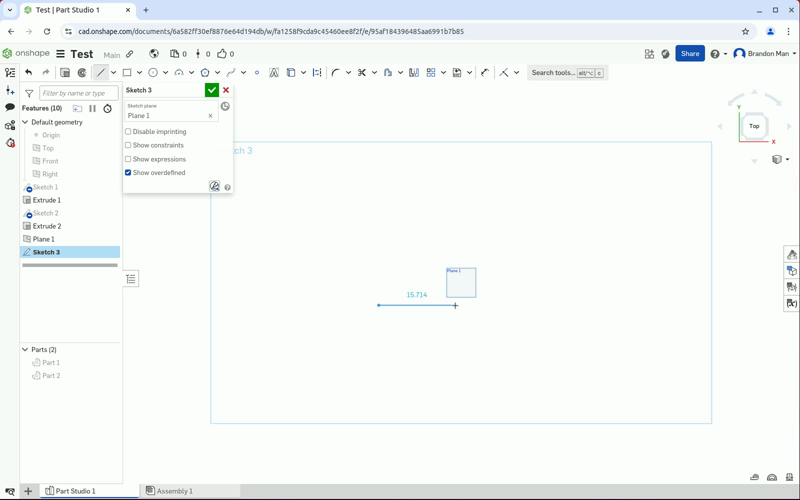
click(455, 305)
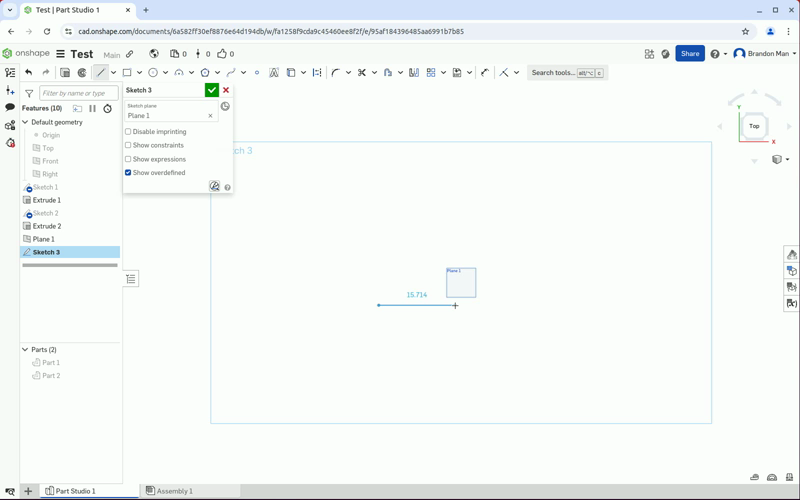
key_up(shift)
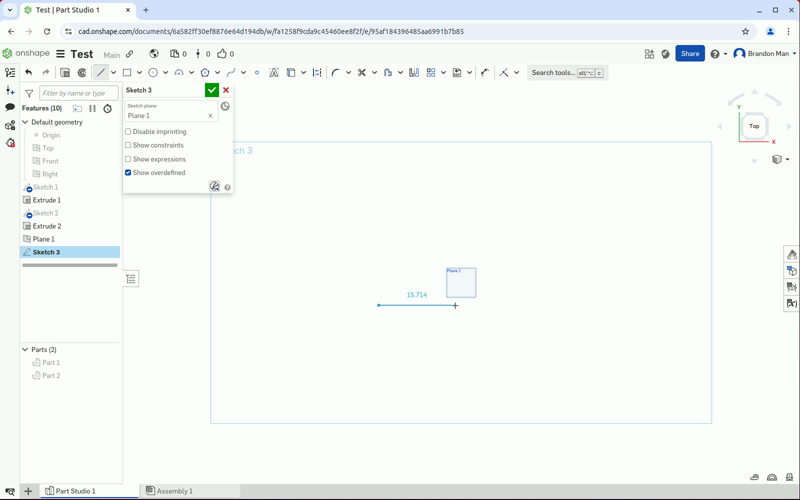
key_down(shift)
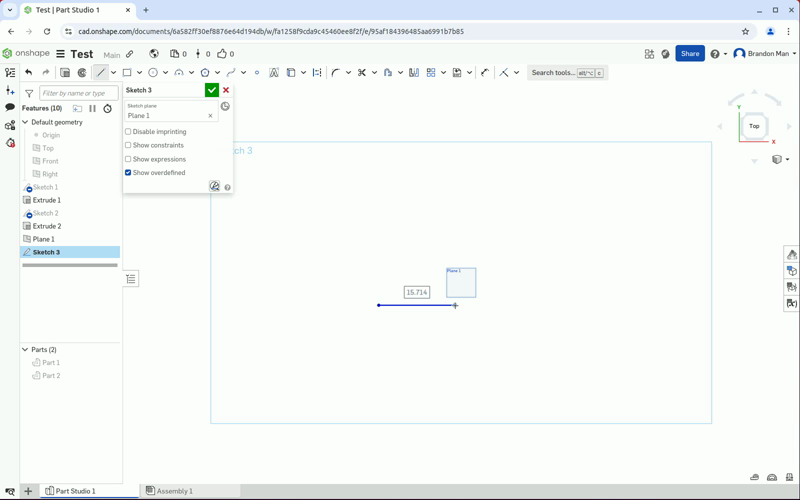
mouse_move(455, 175)
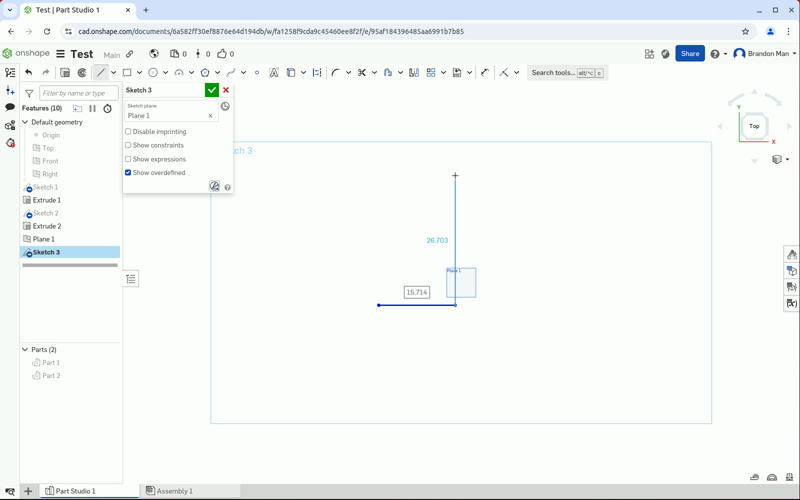
click(455, 175)
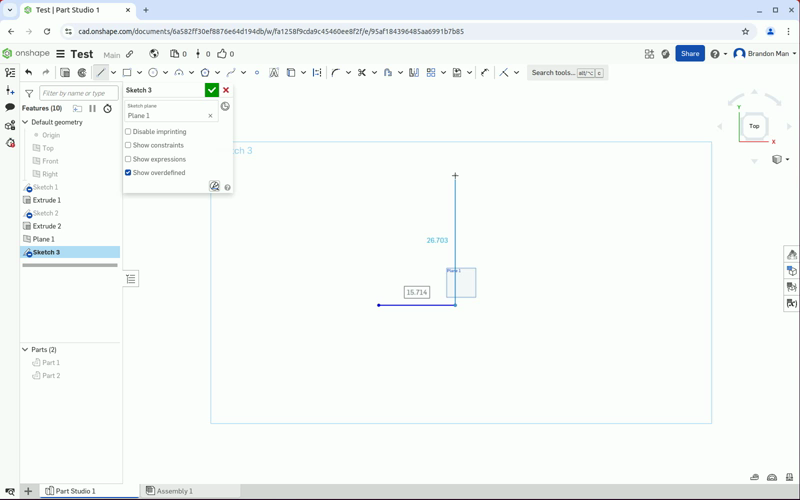
key_up(shift)
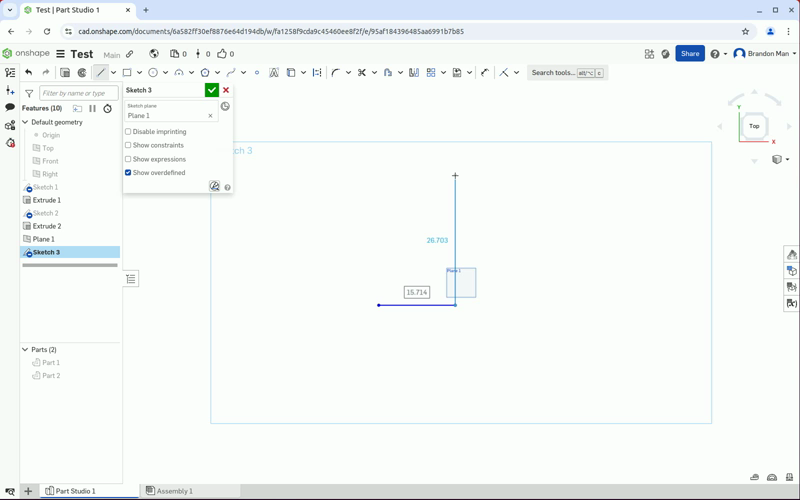
key_down(shift)
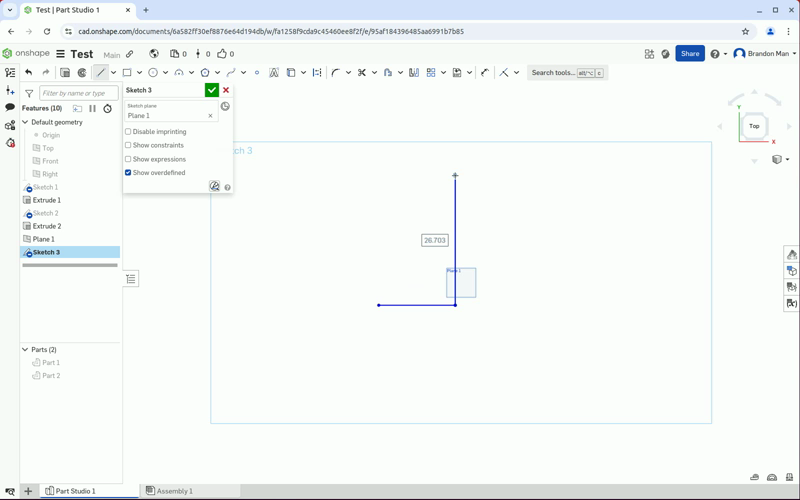
mouse_move(378, 175)
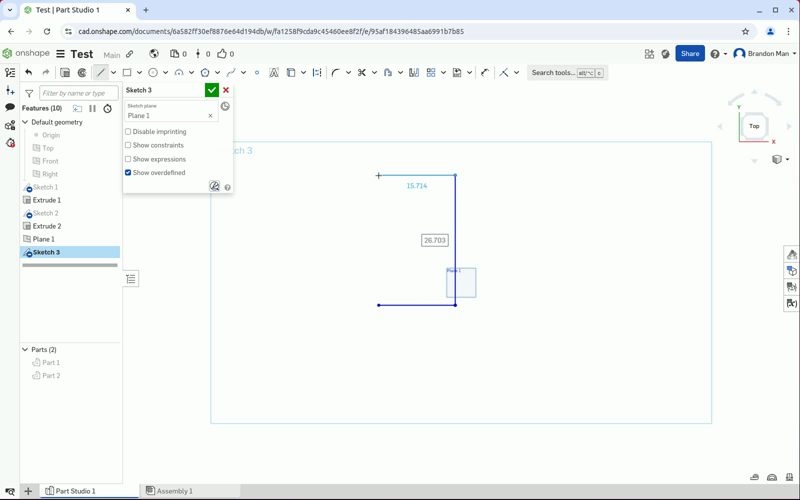
click(378, 175)
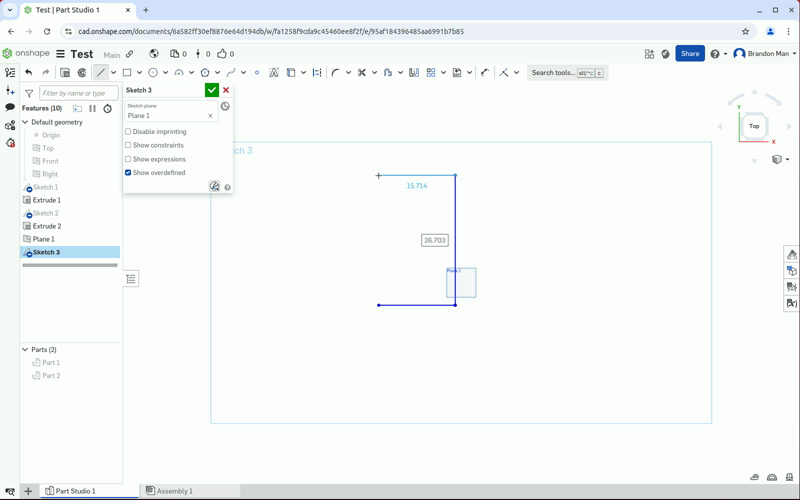
key_up(shift)
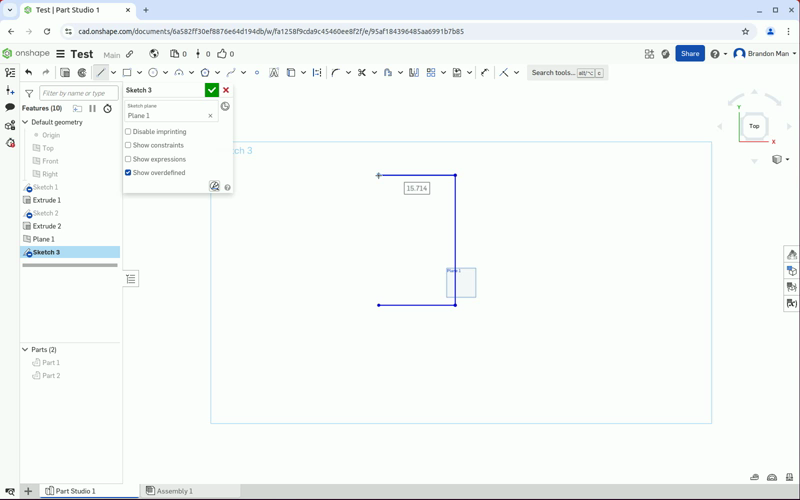
key_down(shift)
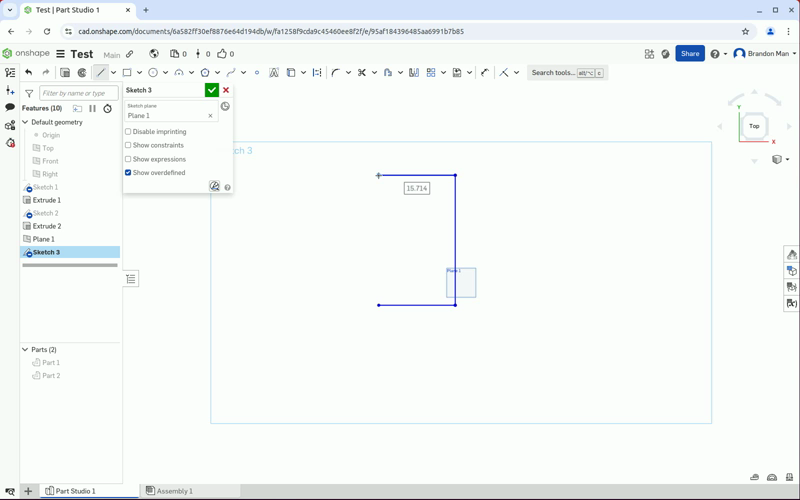
mouse_move(378, 305)
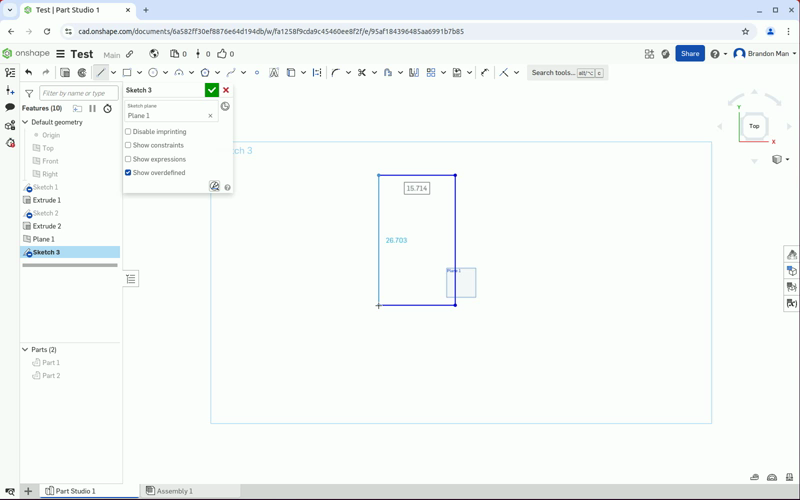
key_up(shift)
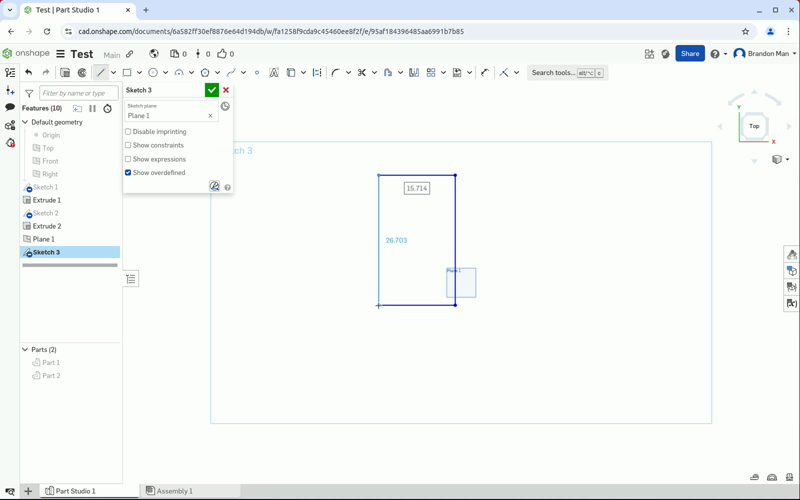
click(378, 305)
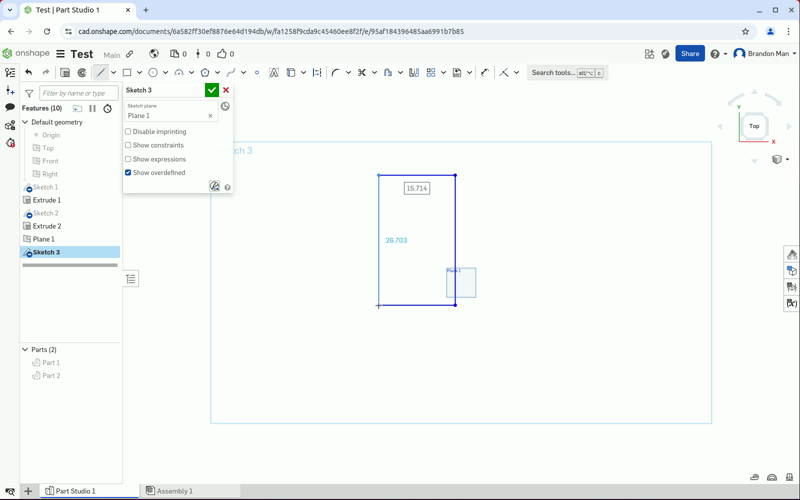
key(esc)
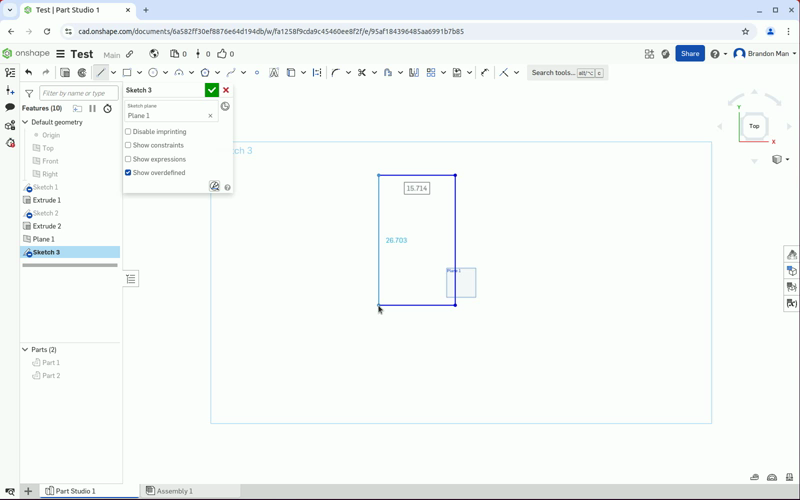
mouse_move(397, 278)
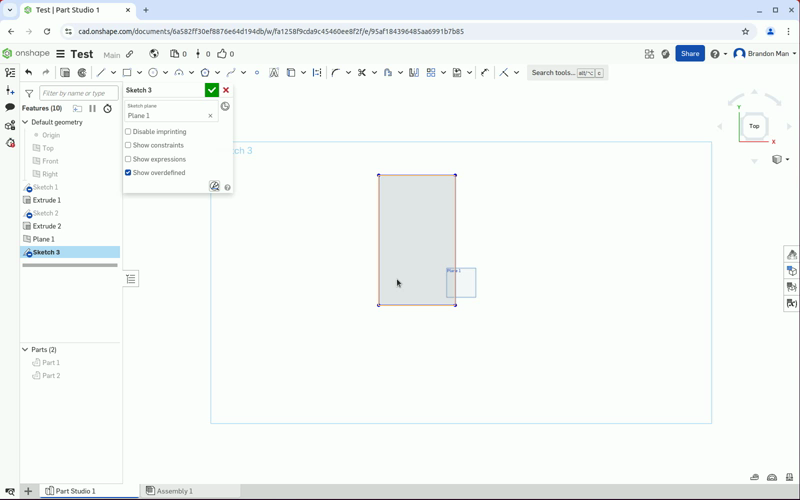
click(397, 278)
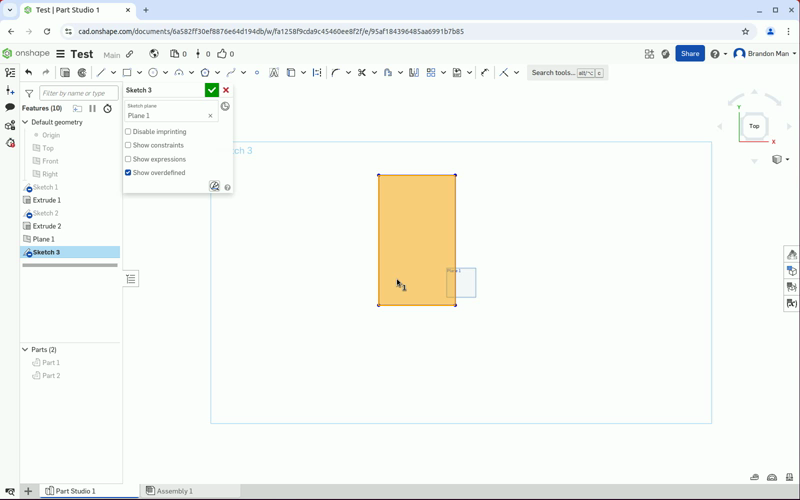
mouse_move(73, 352)
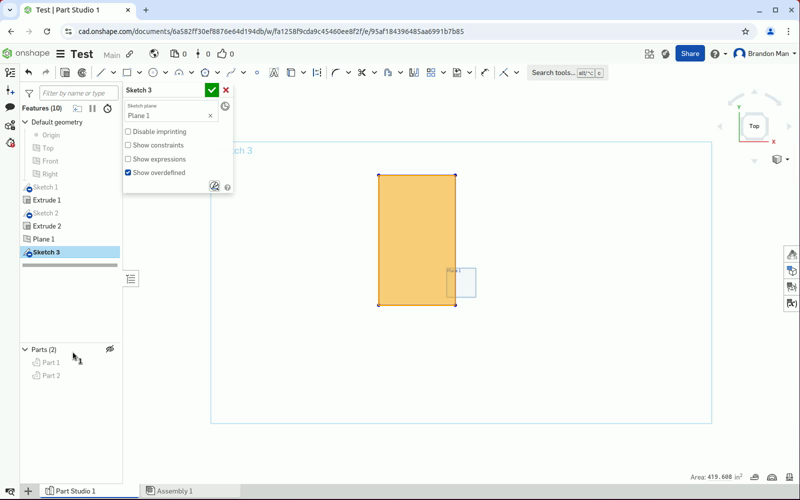
key(shift+y)
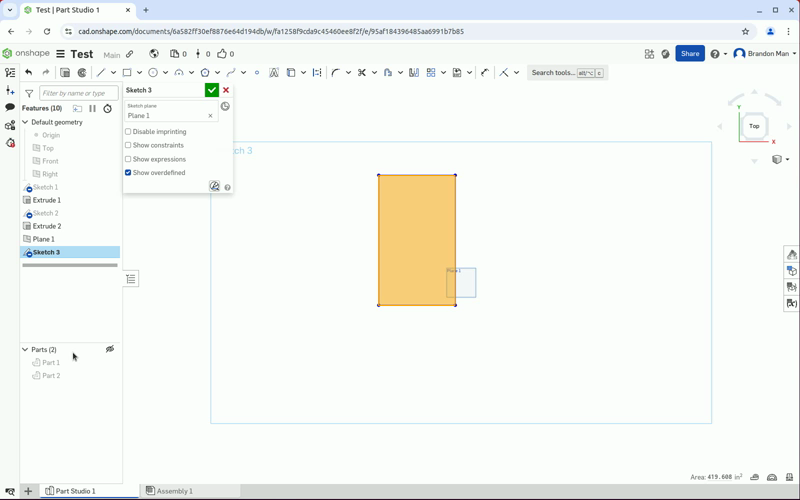
key(shift+e)
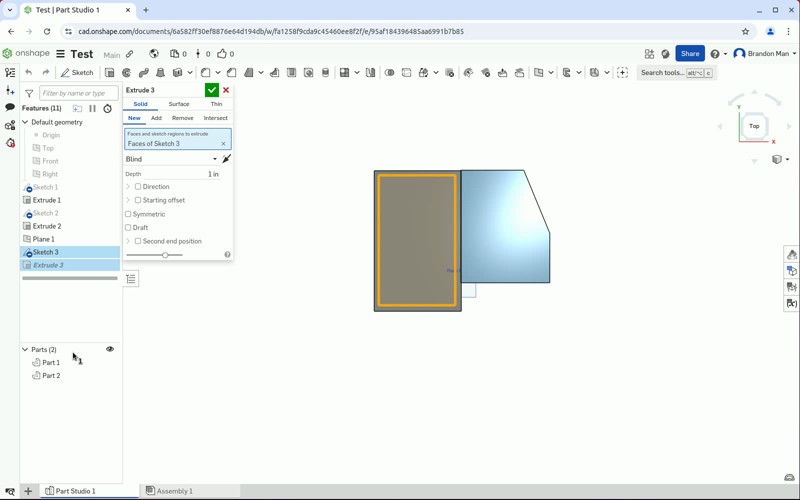
mouse_move(143, 106)
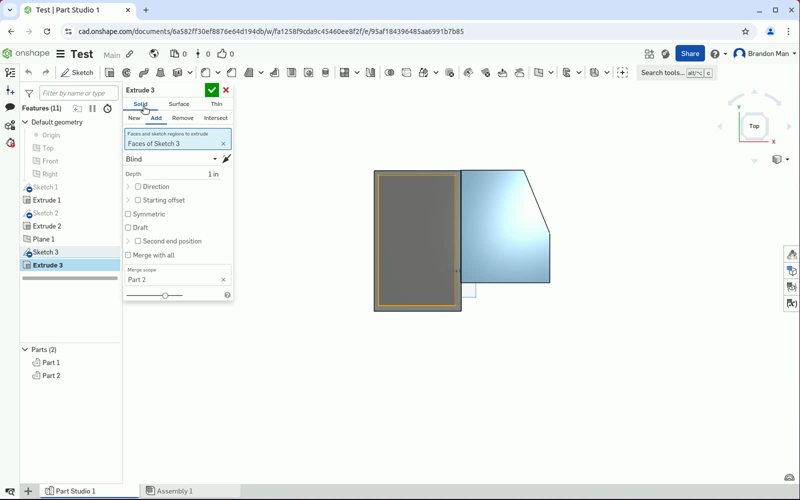
click(143, 106)
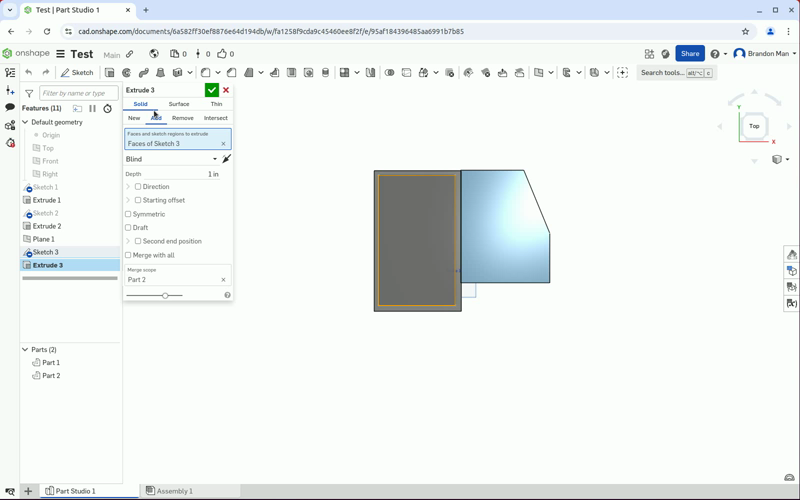
mouse_move(186, 120)
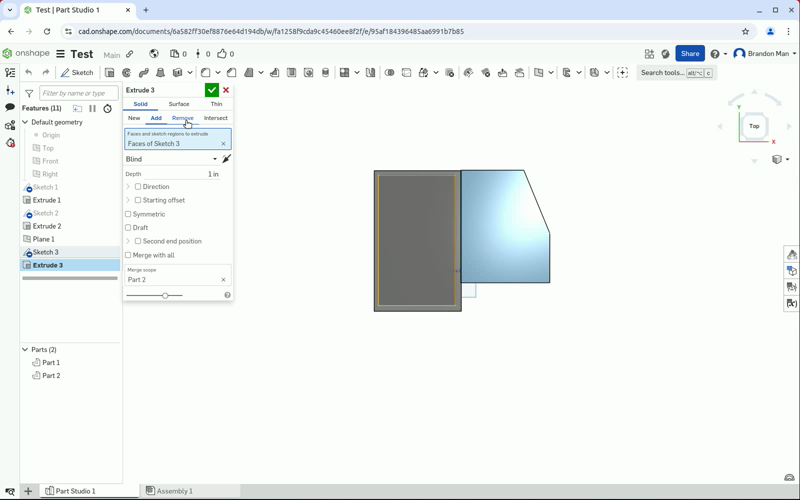
click(186, 120)
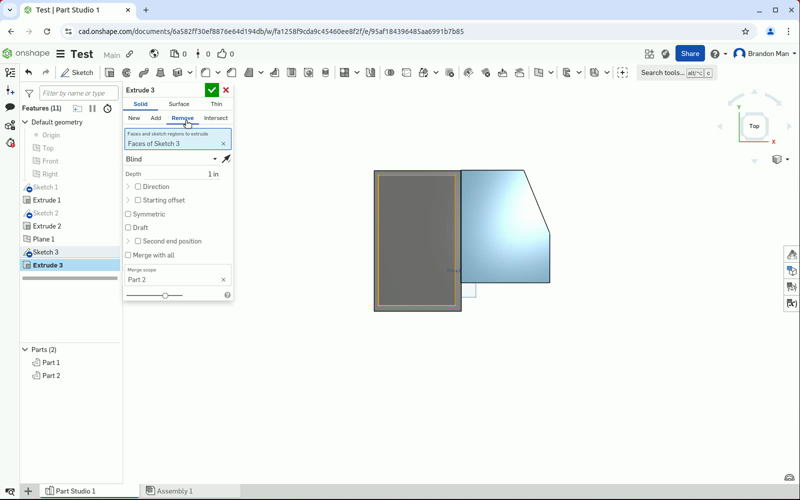
key(tab, 4)
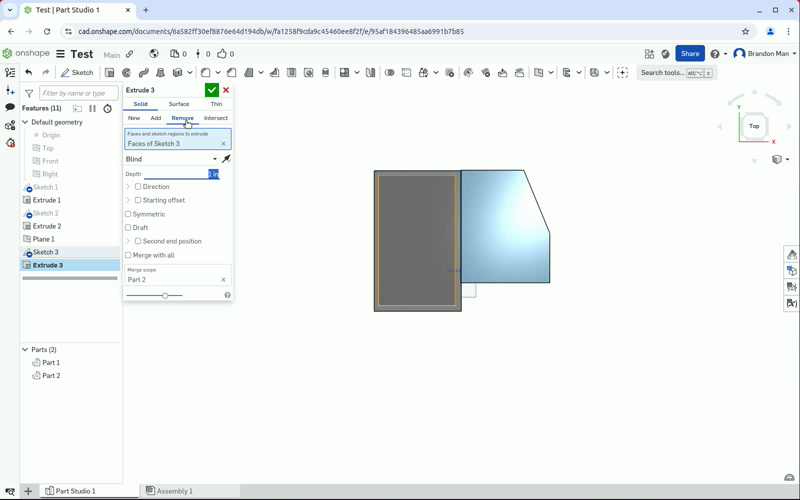
text(18.775)
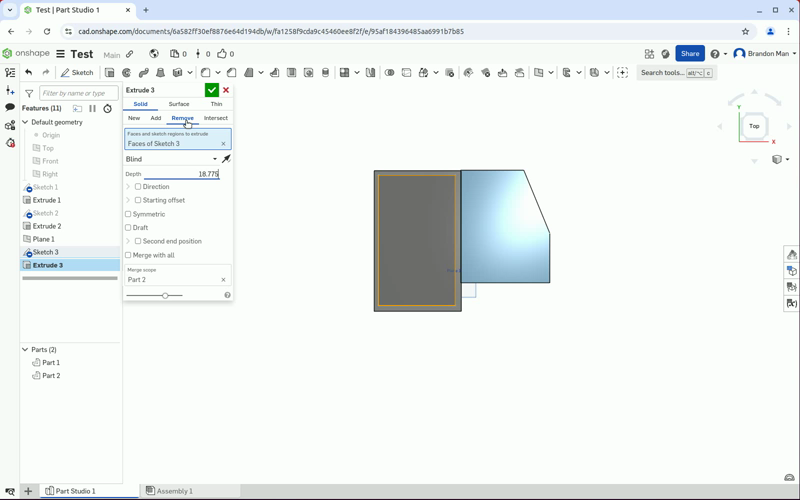
key(tab, 6)
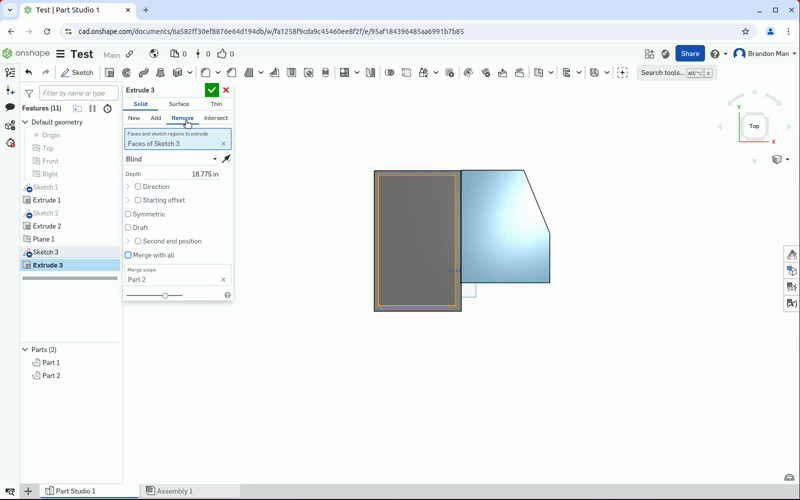
key(space)
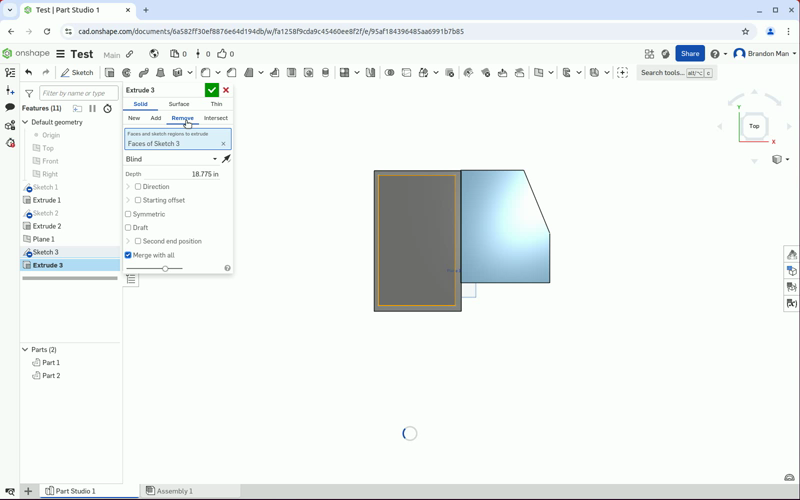
key(enter)
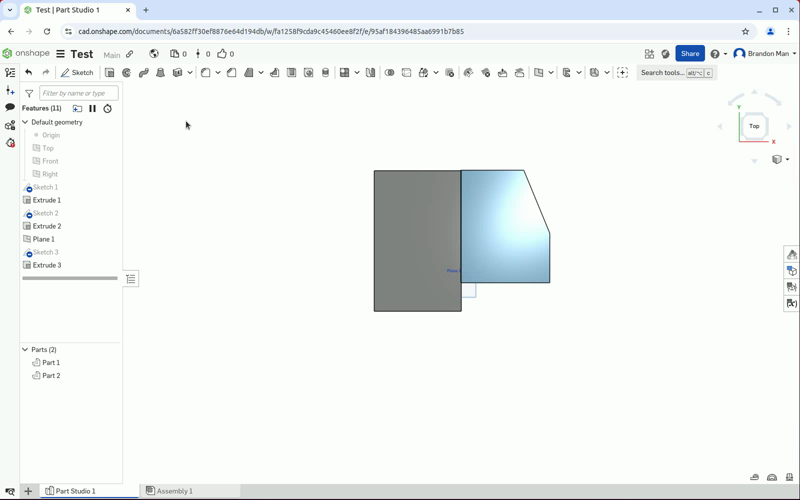
key(shift+h)
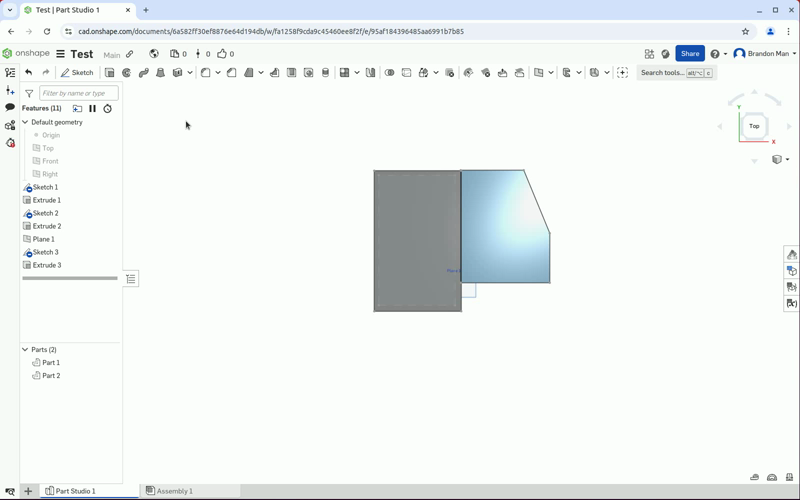
key(shift+h)
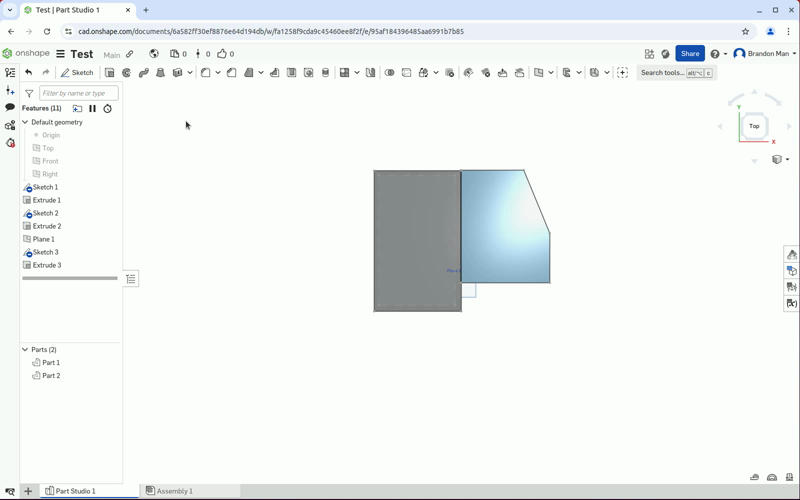
key(shift+7)
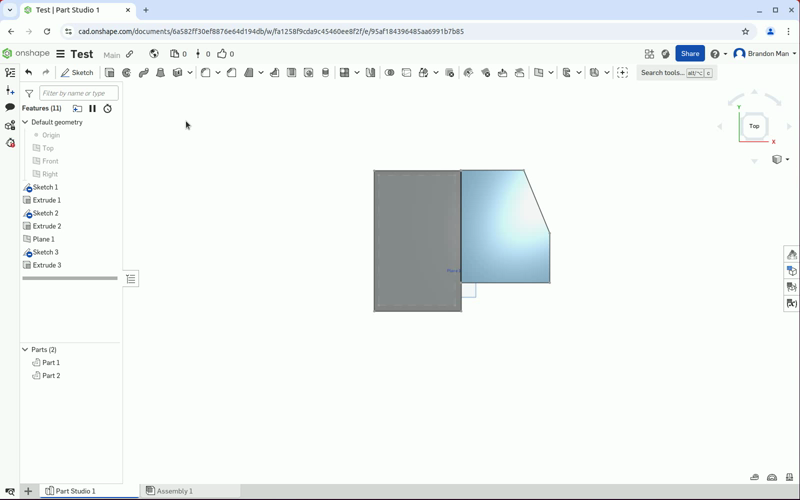
key(up, 3)
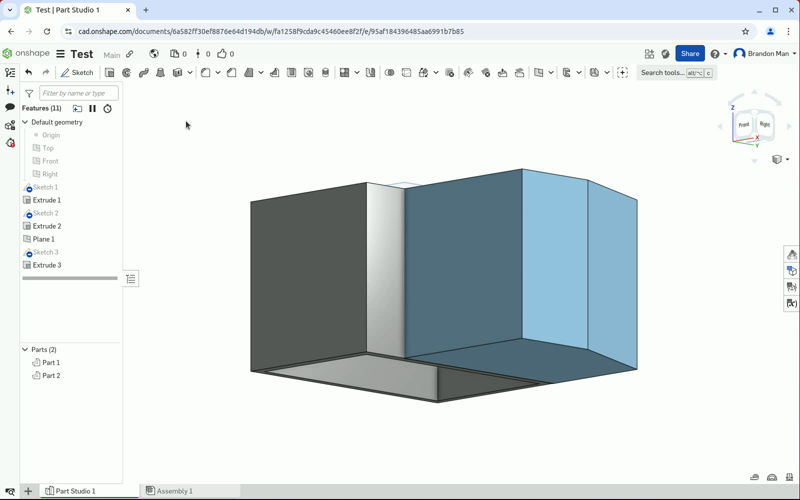
key(left, 3)
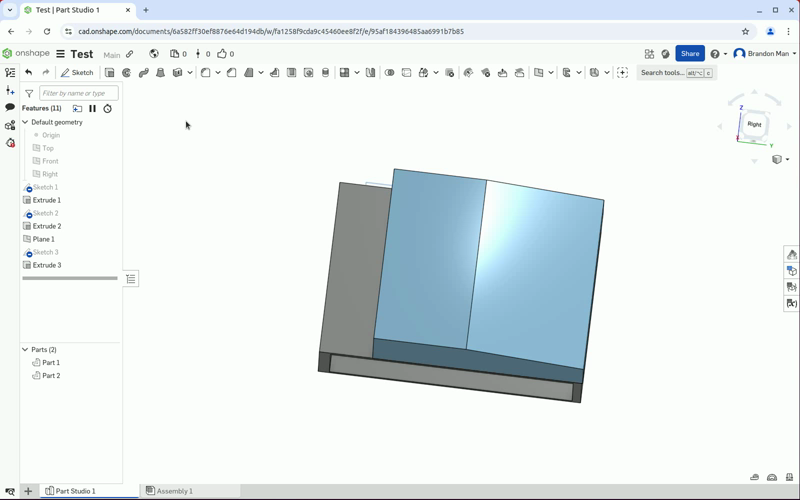
key(right, 3)
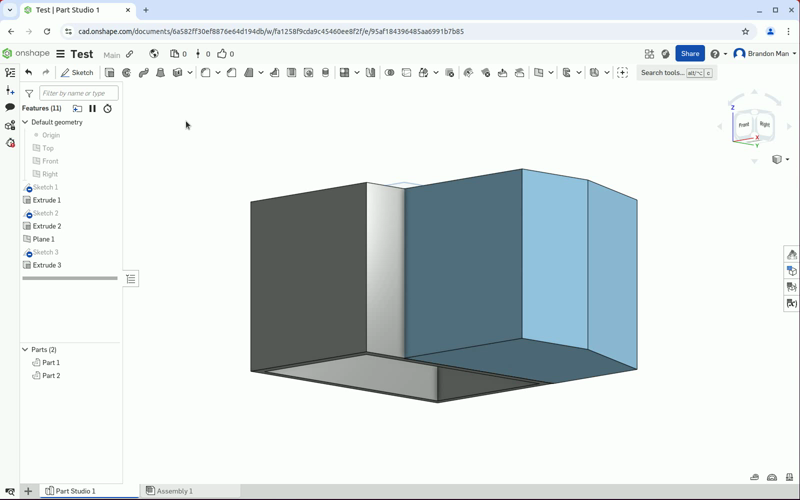
key(down, 3)
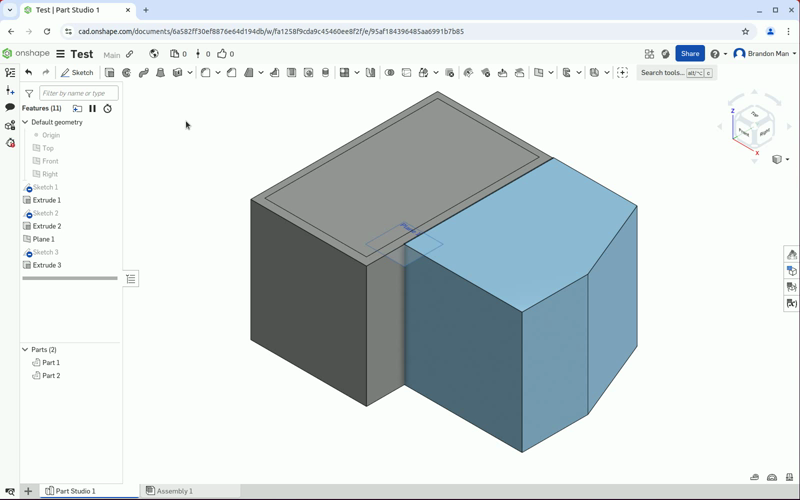
mouse_move(73, 189)
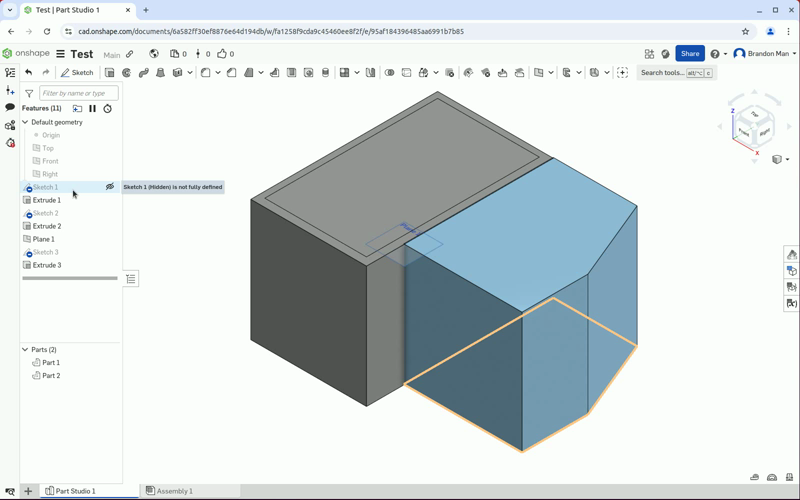
click(73, 189)